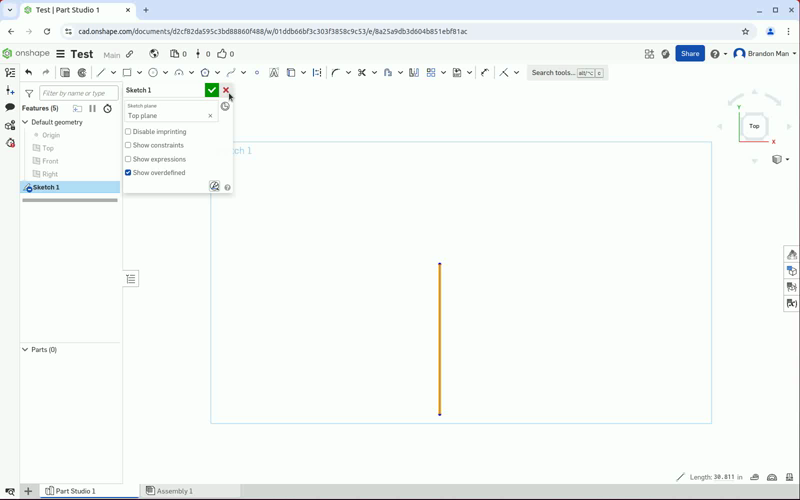
key(shift+h)
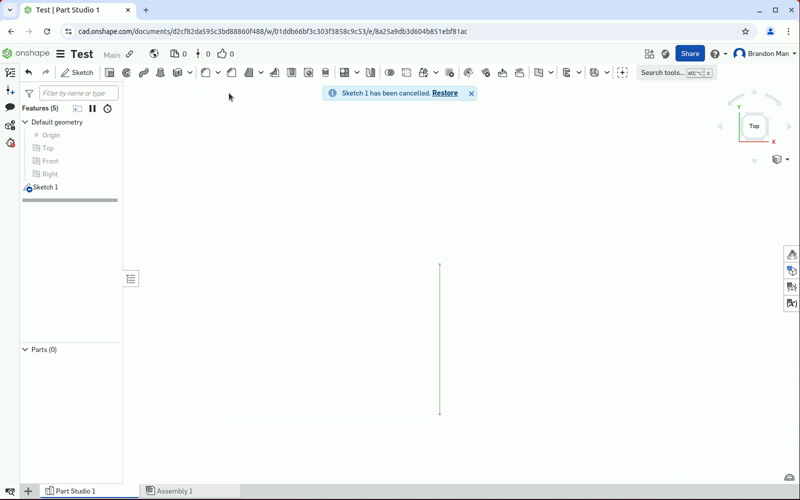
key(shift+s)
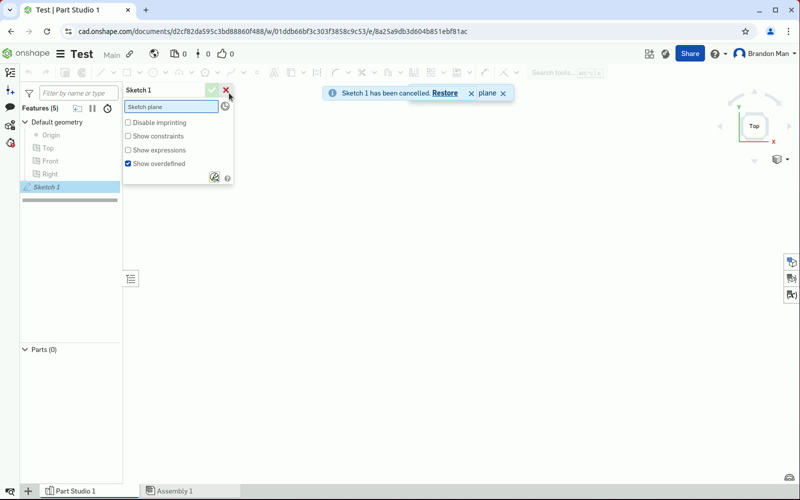
mouse_move(73, 150)
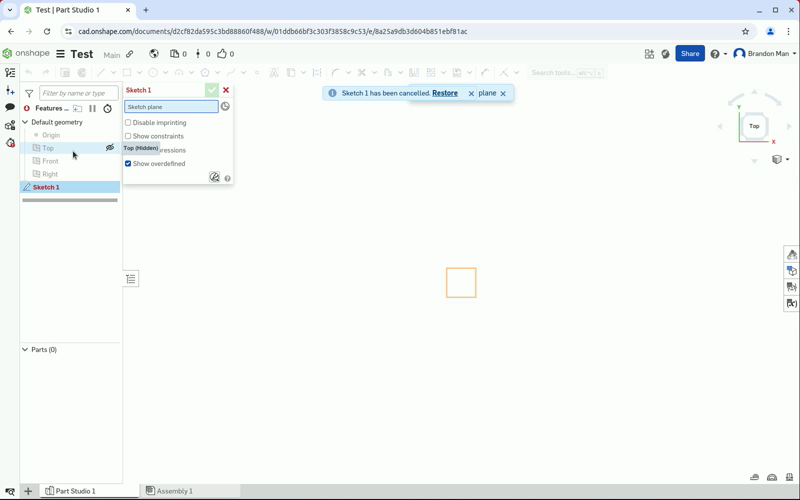
click(73, 150)
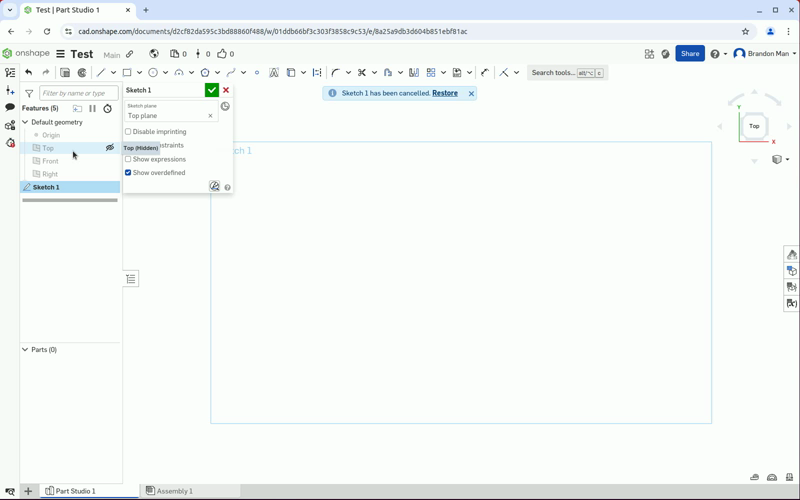
mouse_move(73, 352)
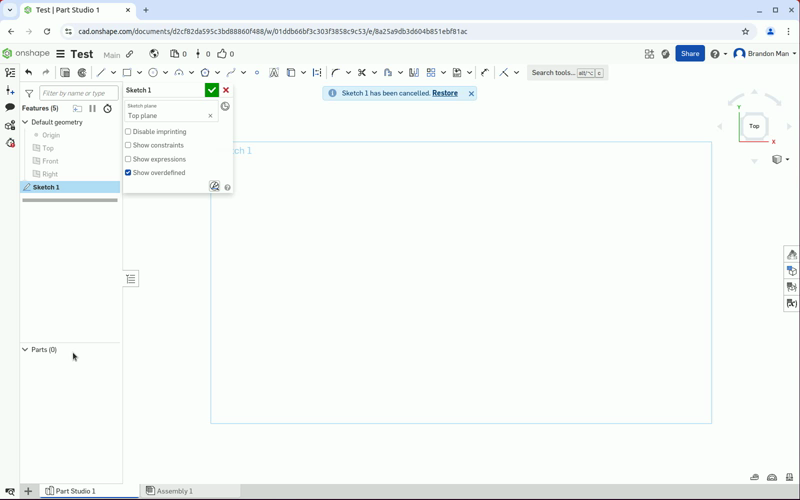
key(y)
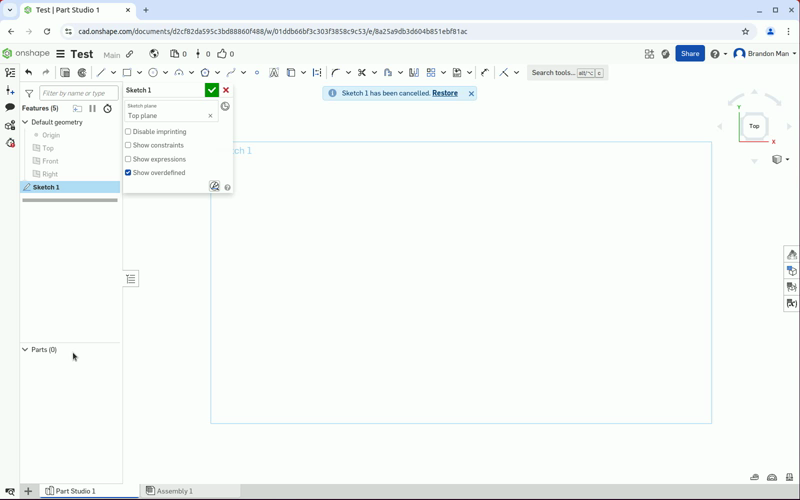
key(l)
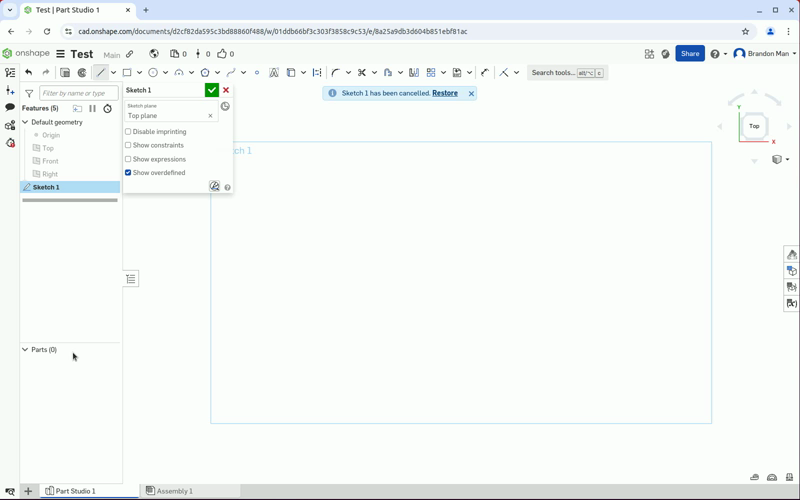
key_down(shift)
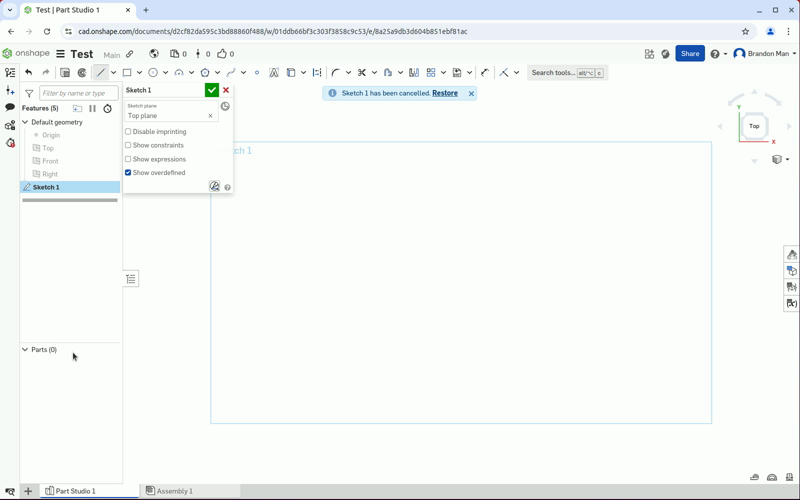
mouse_move(375, 340)
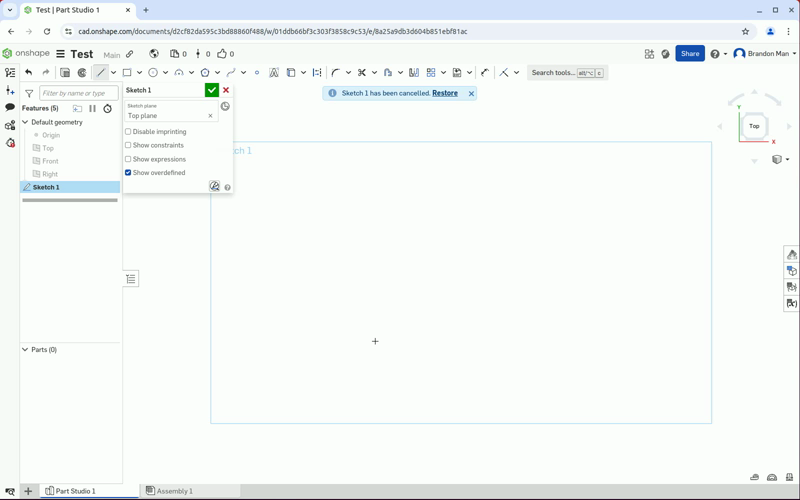
click(375, 340)
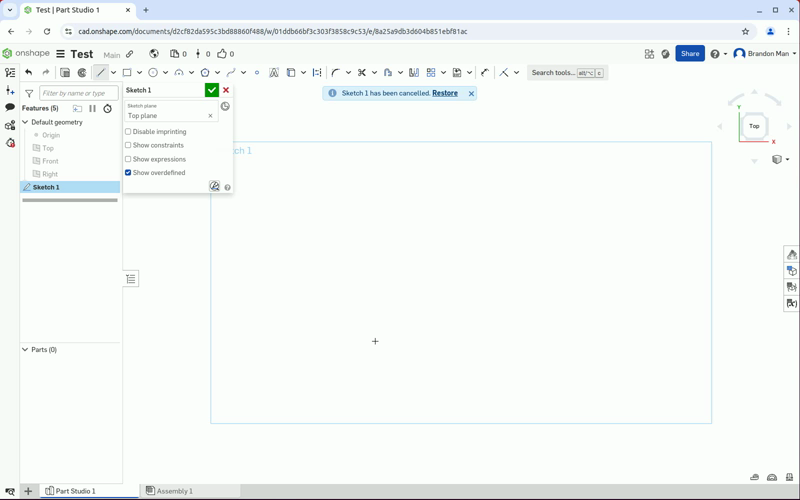
key_up(shift)
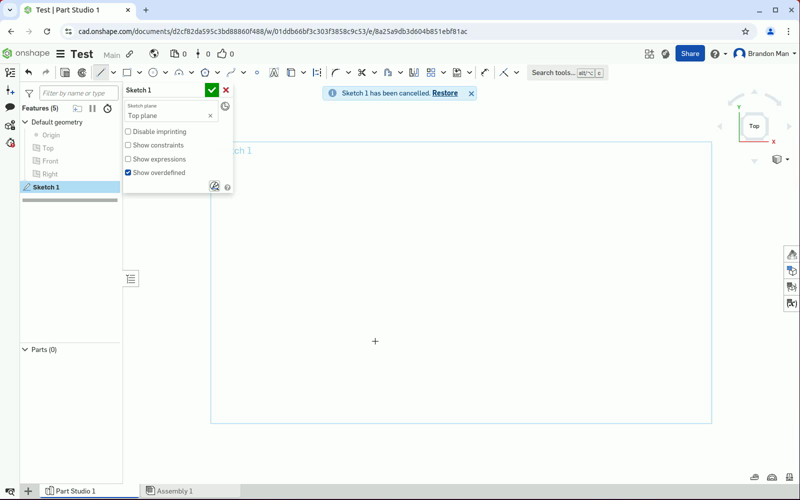
key_down(shift)
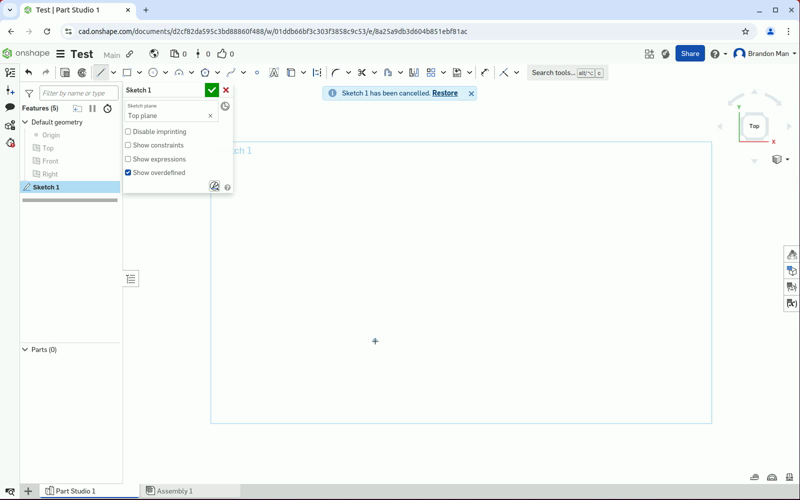
mouse_move(551, 340)
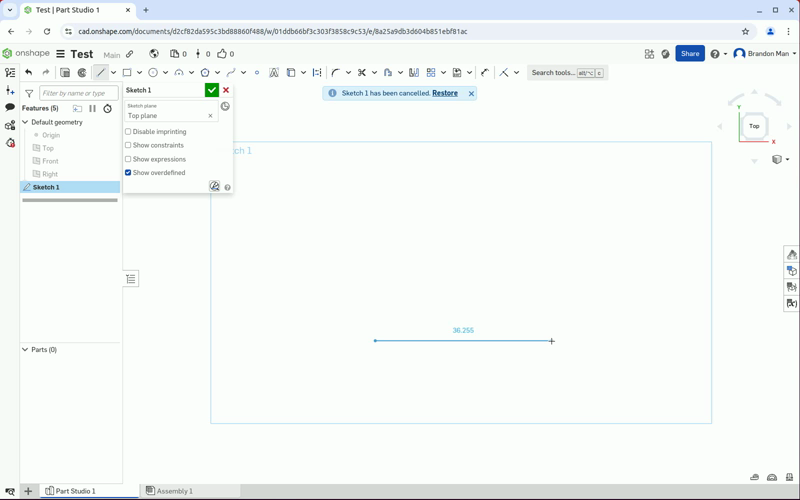
click(551, 340)
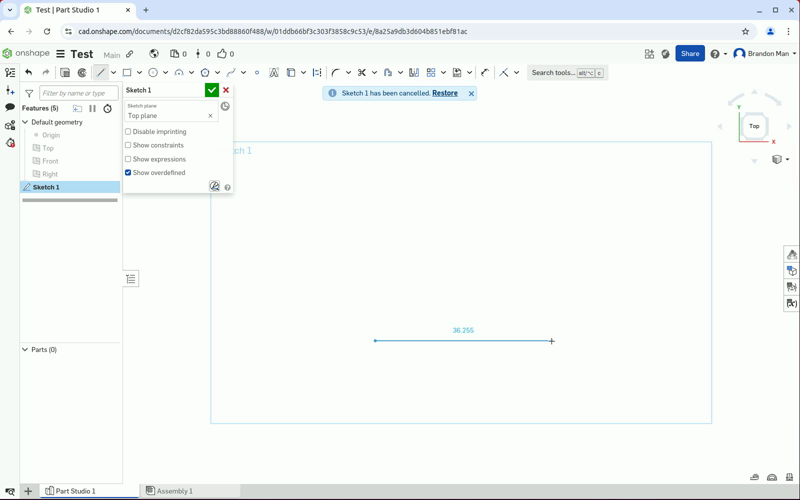
key_up(shift)
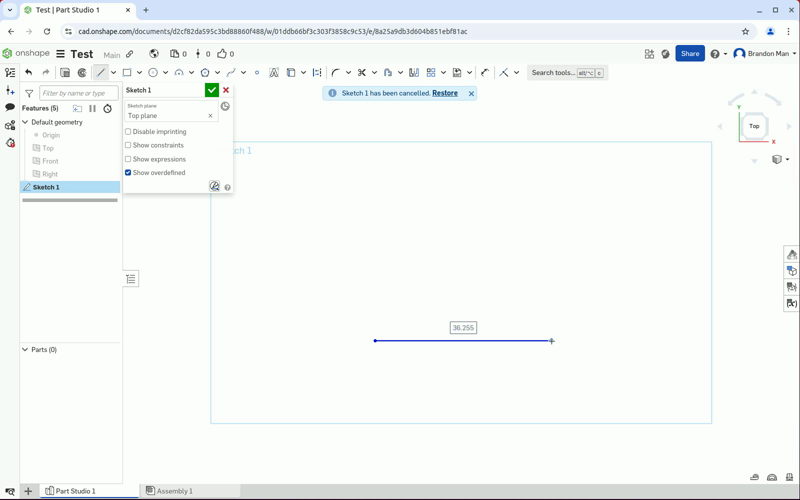
key_down(shift)
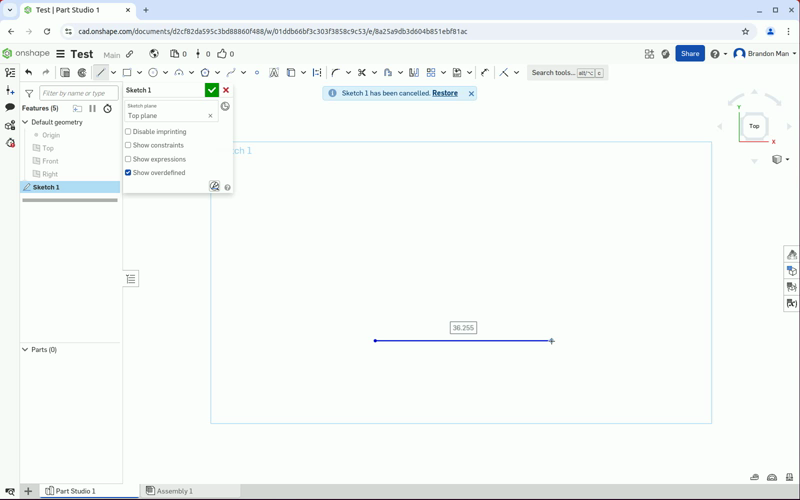
mouse_move(551, 232)
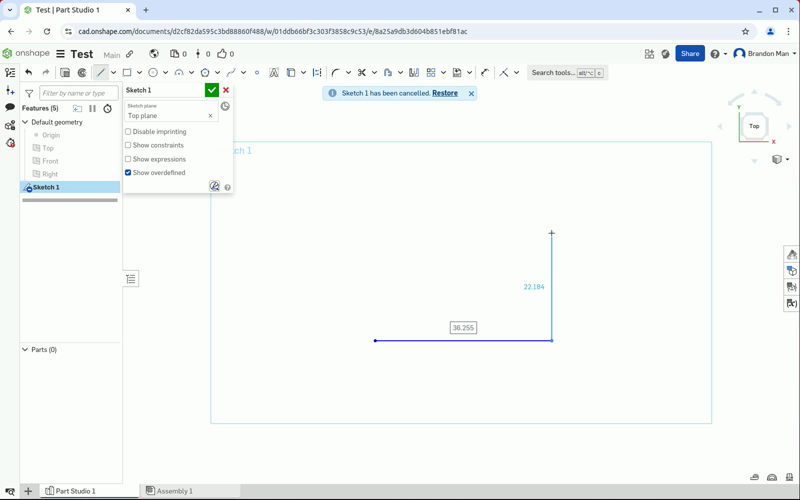
click(551, 232)
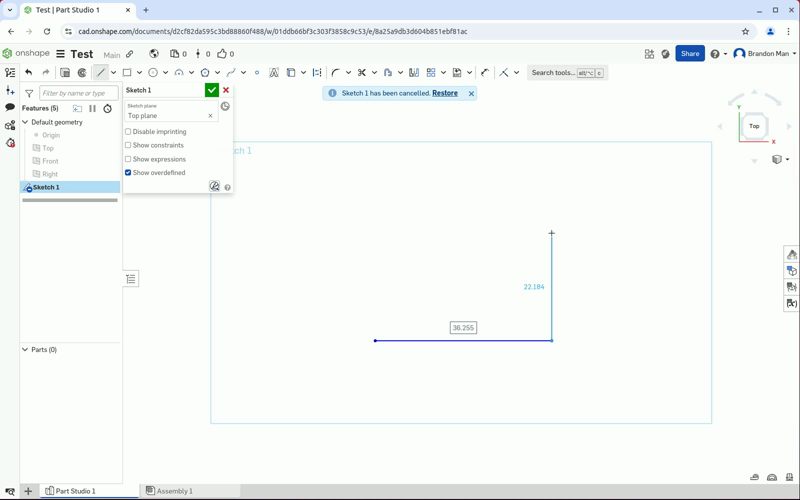
key_up(shift)
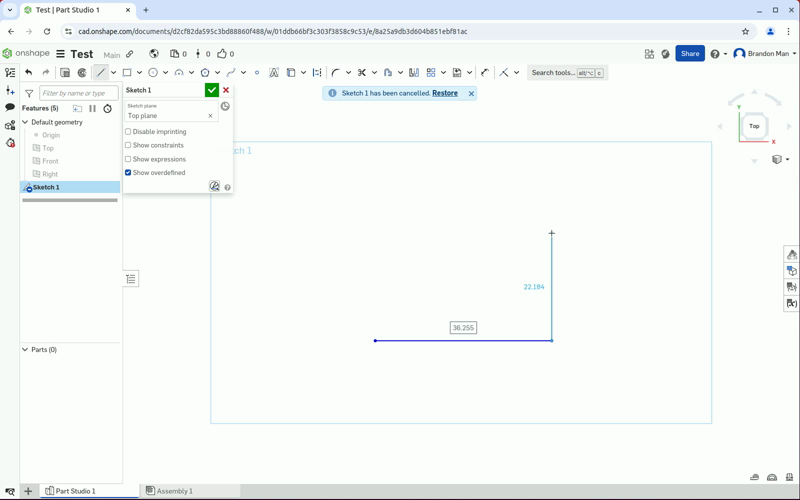
key_down(shift)
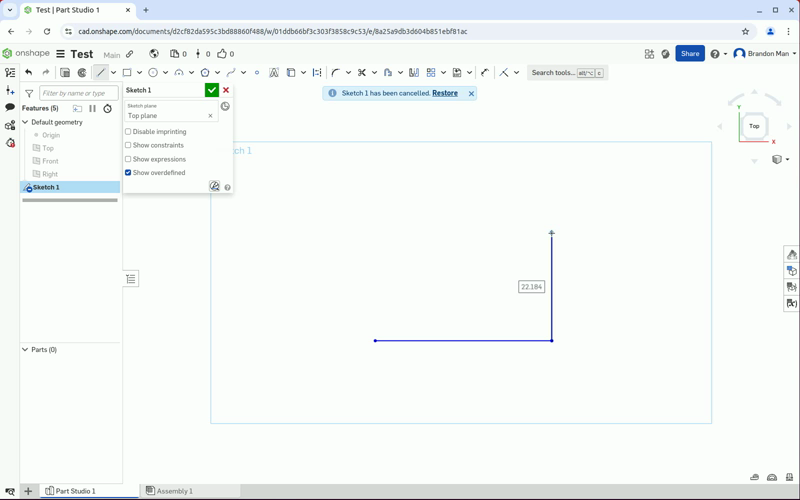
mouse_move(375, 232)
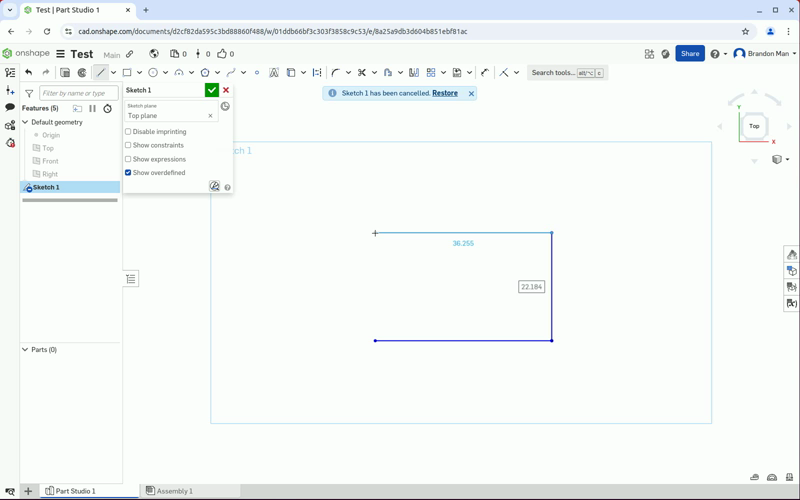
click(375, 232)
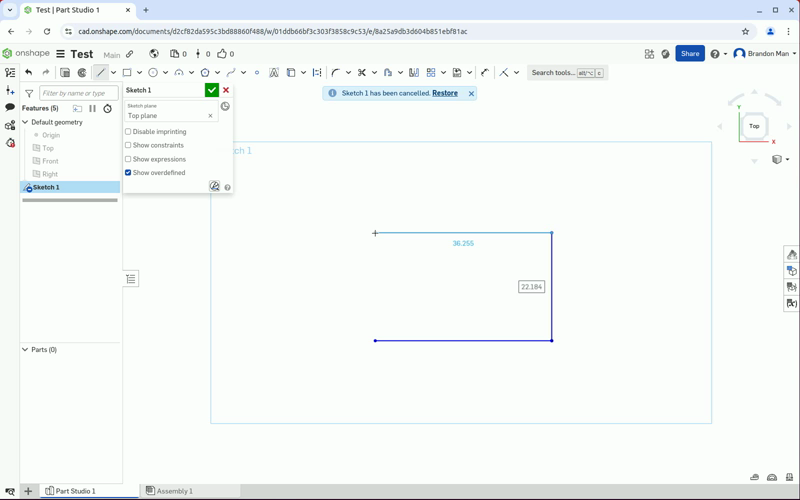
key_up(shift)
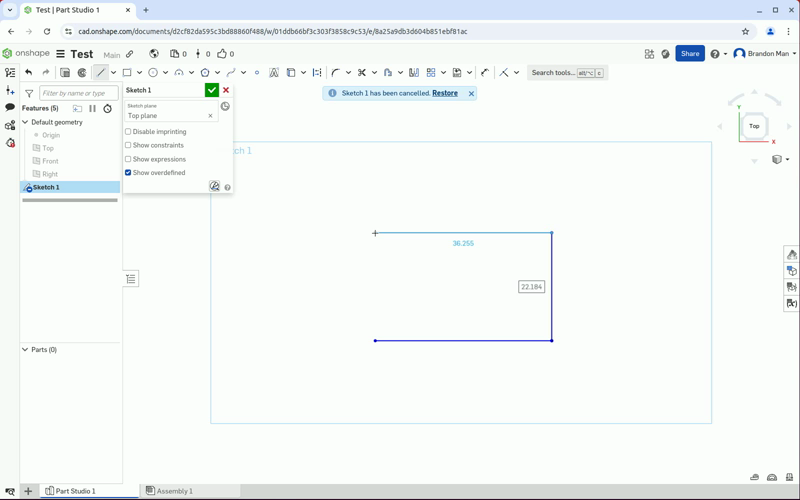
key_down(shift)
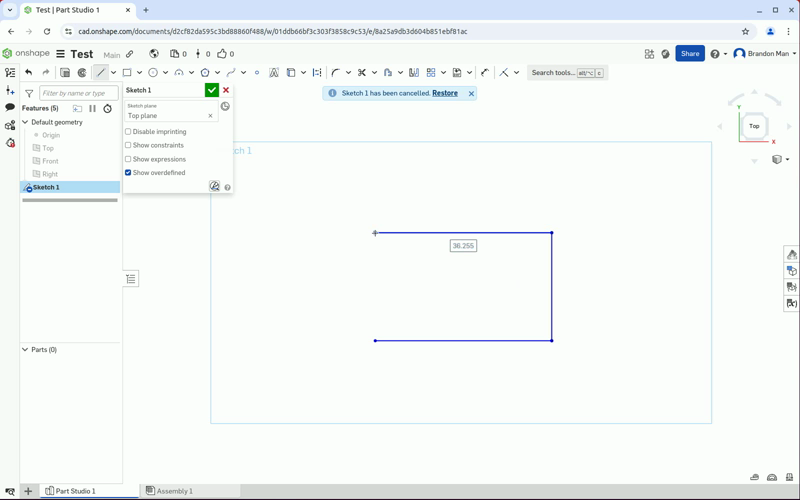
mouse_move(375, 340)
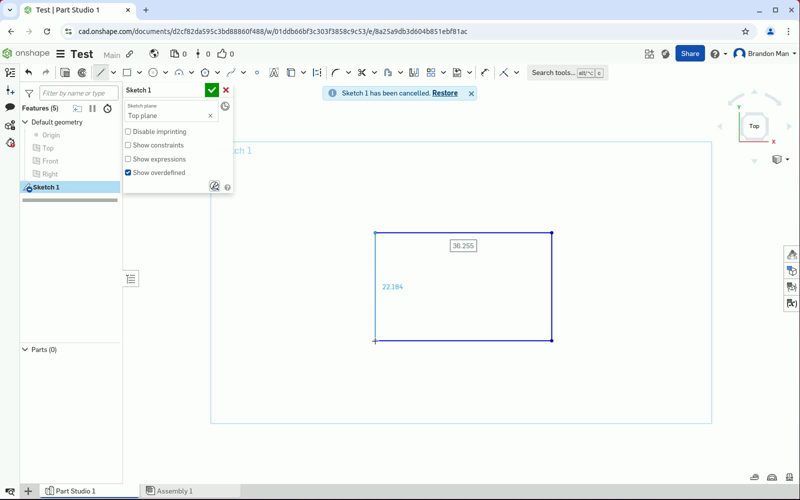
key_up(shift)
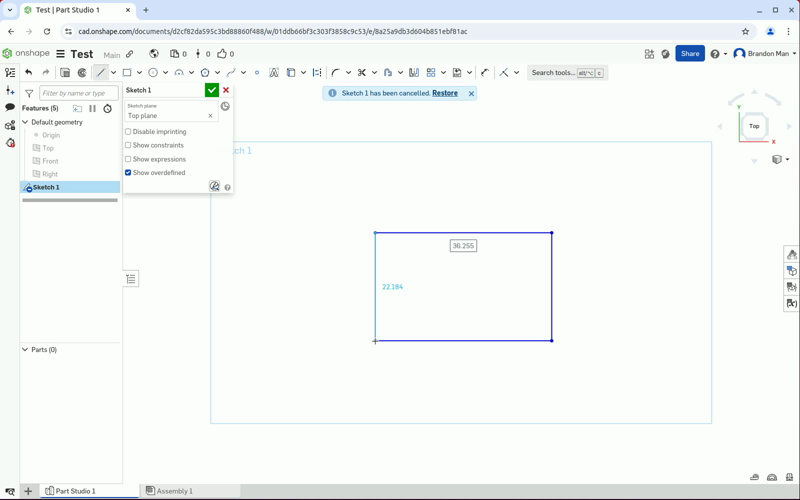
click(375, 340)
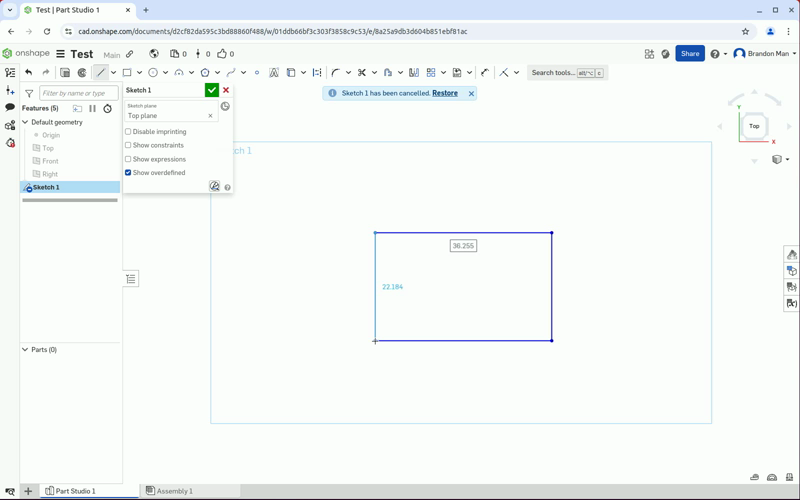
key(esc)
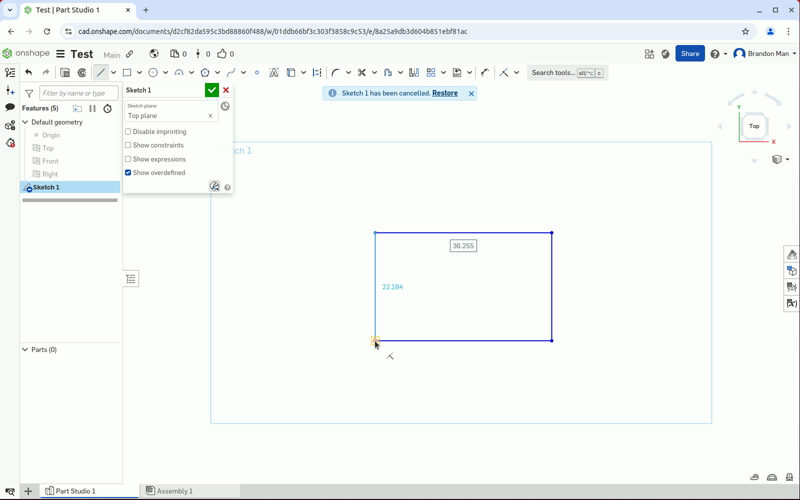
key(c)
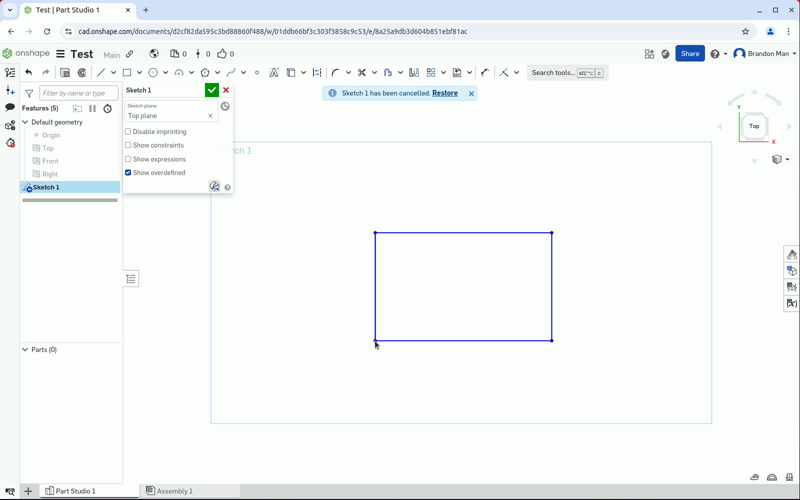
key_down(shift)
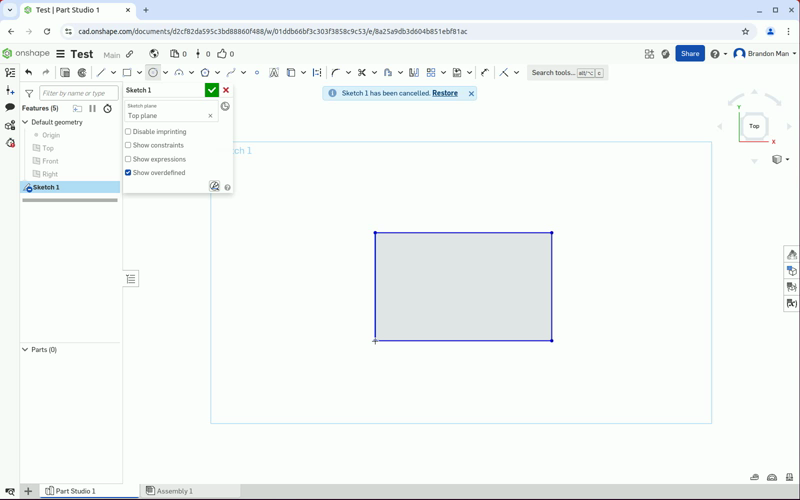
mouse_move(460, 282)
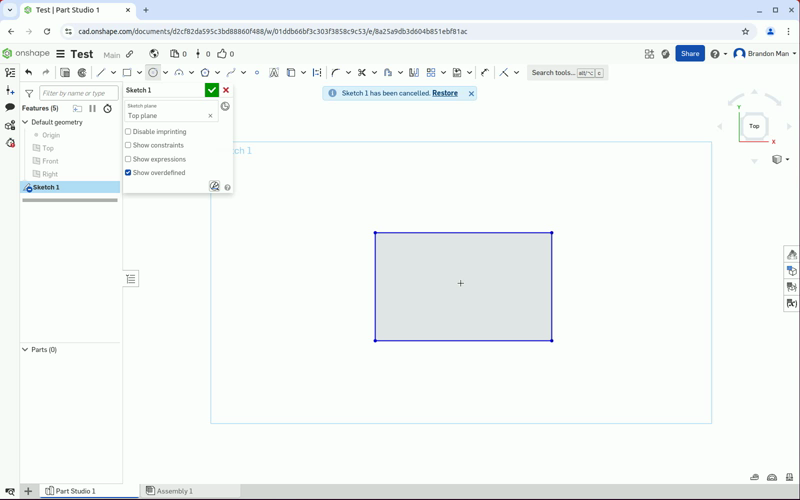
click(460, 282)
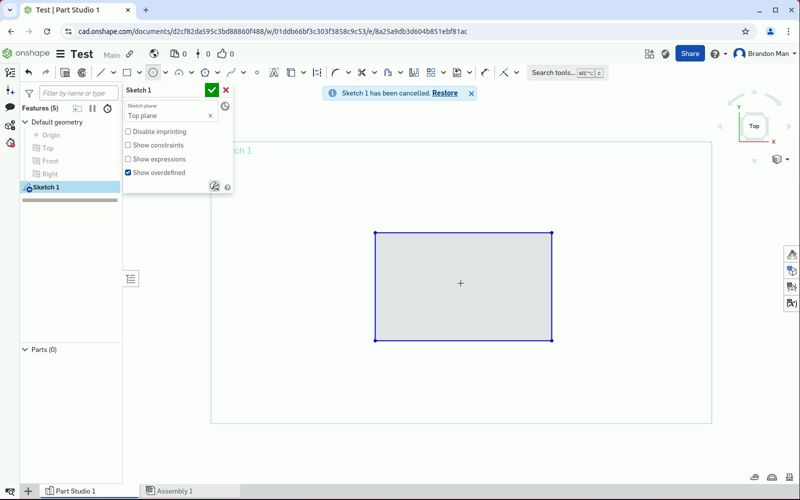
key_up(shift)
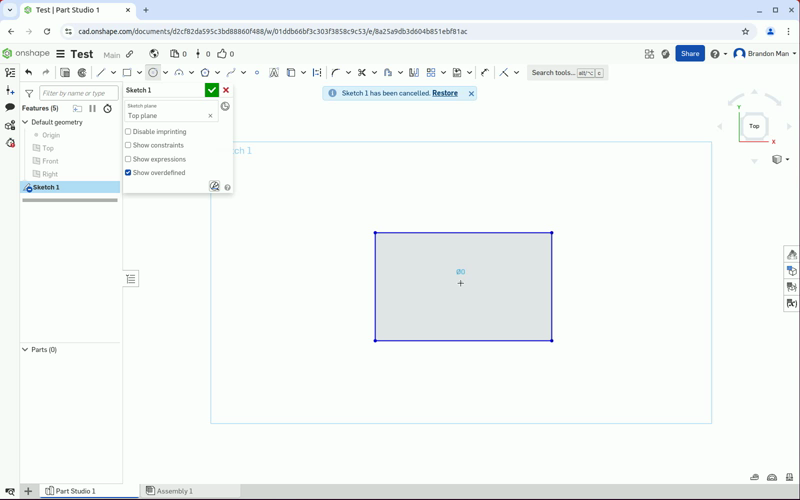
mouse_move(492, 282)
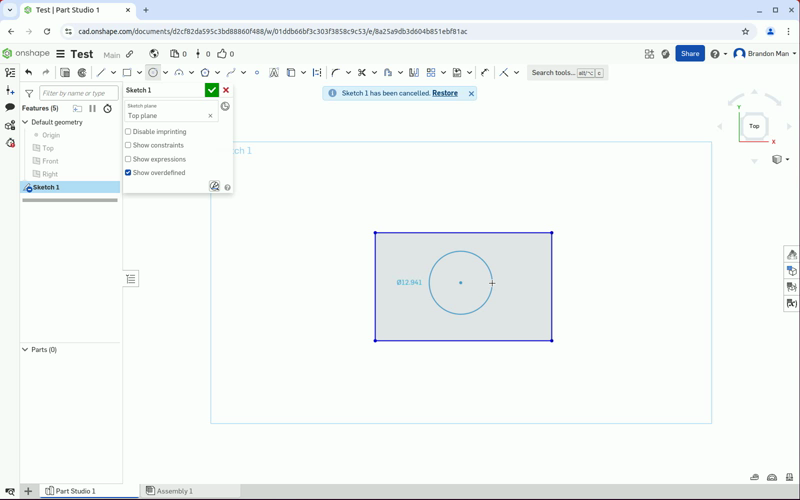
click(492, 282)
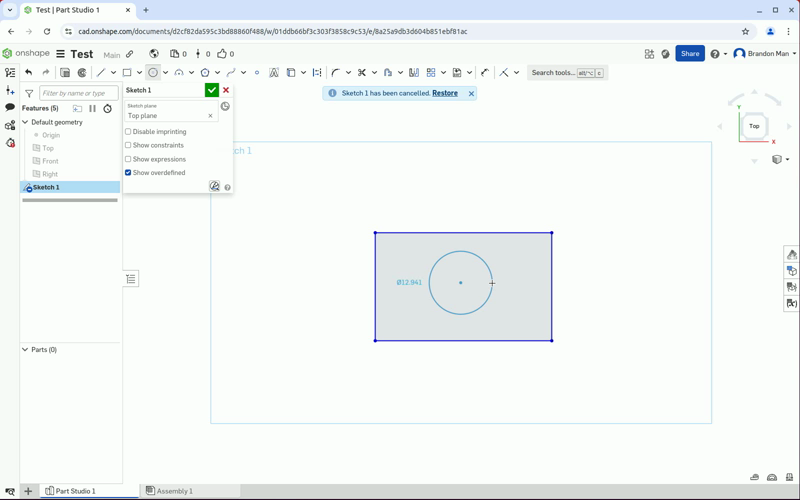
key(esc)
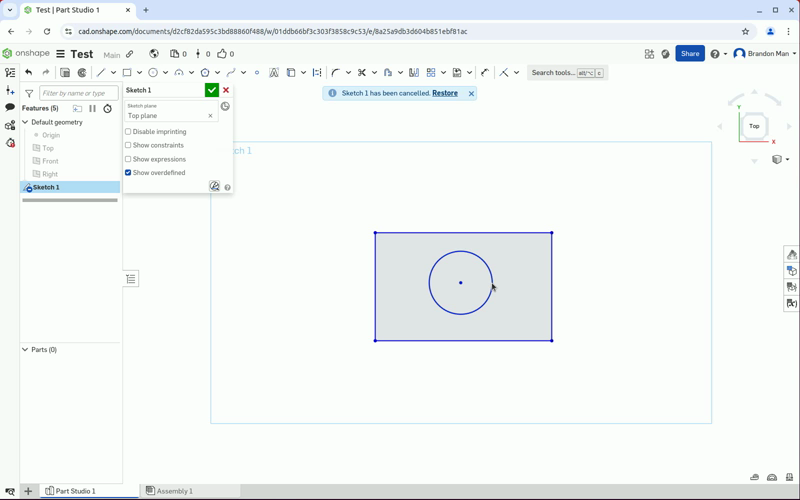
mouse_move(522, 327)
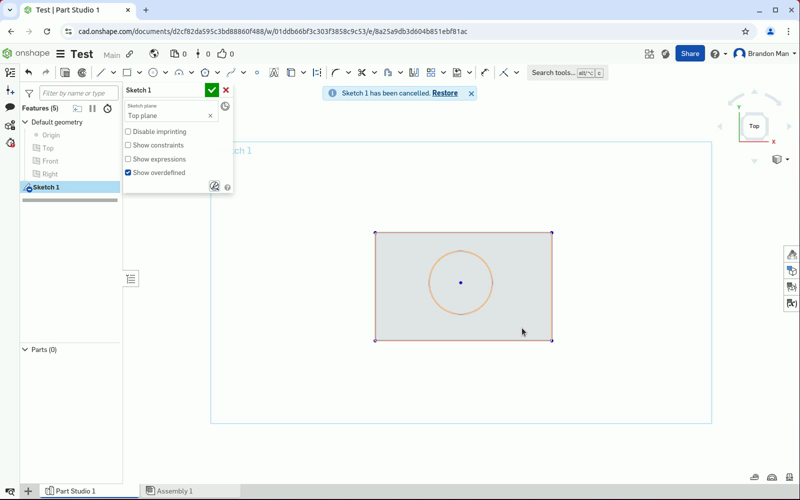
click(522, 327)
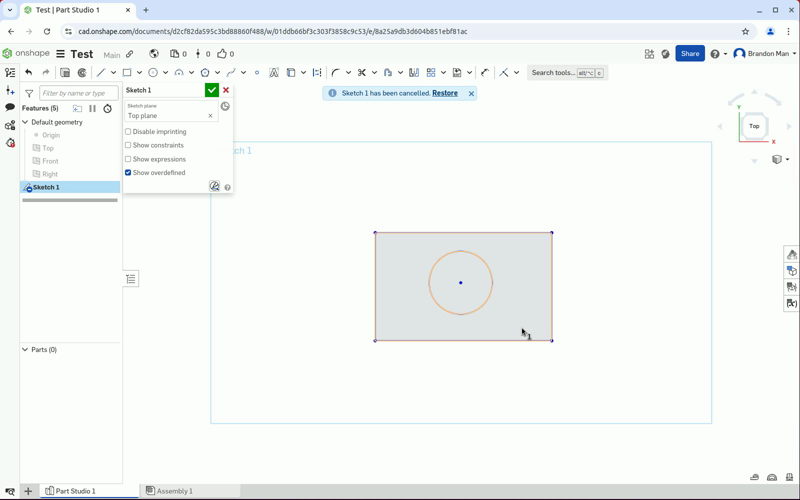
mouse_move(73, 352)
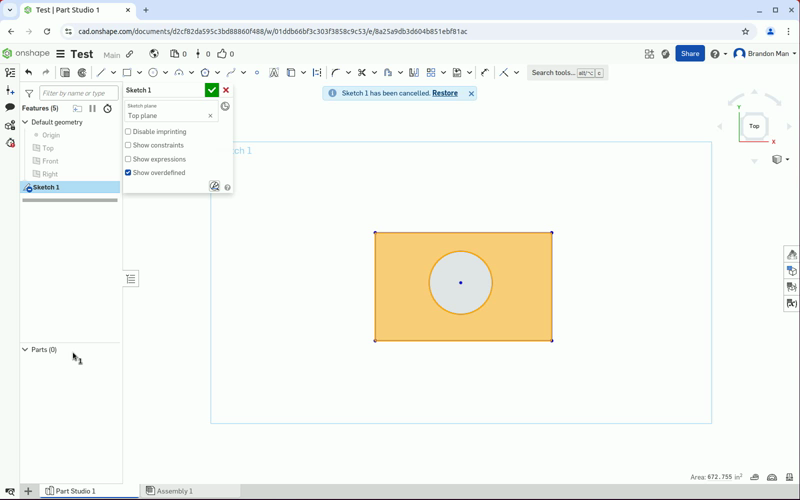
key(shift+y)
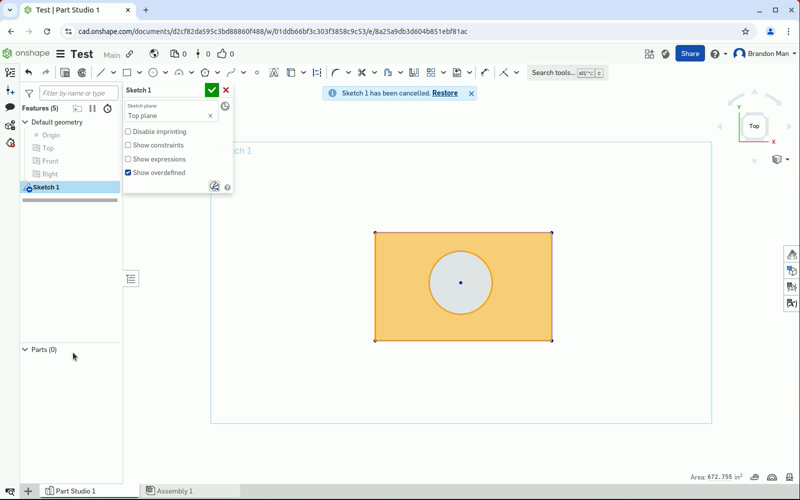
key(shift+e)
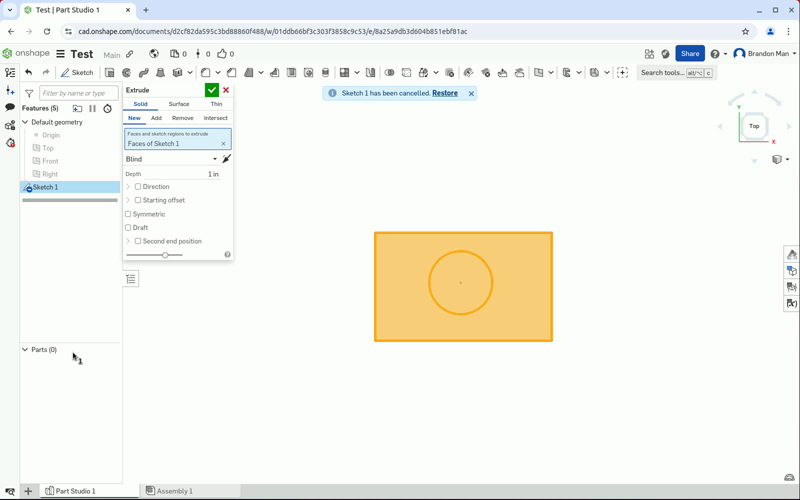
mouse_move(143, 106)
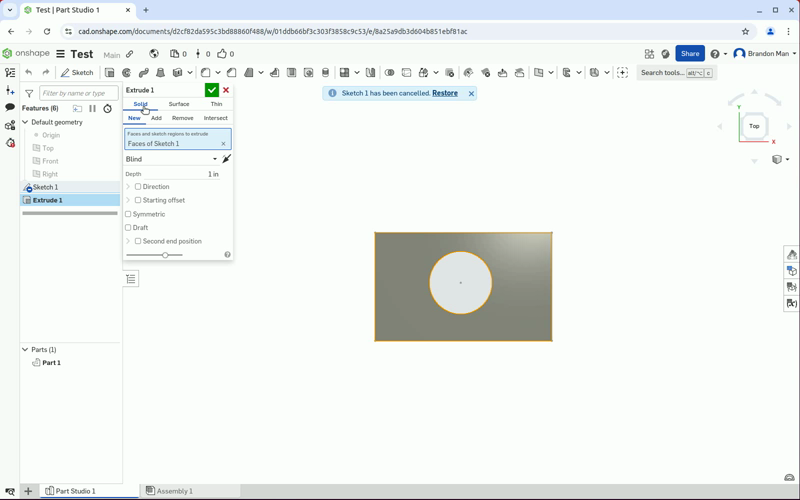
click(143, 106)
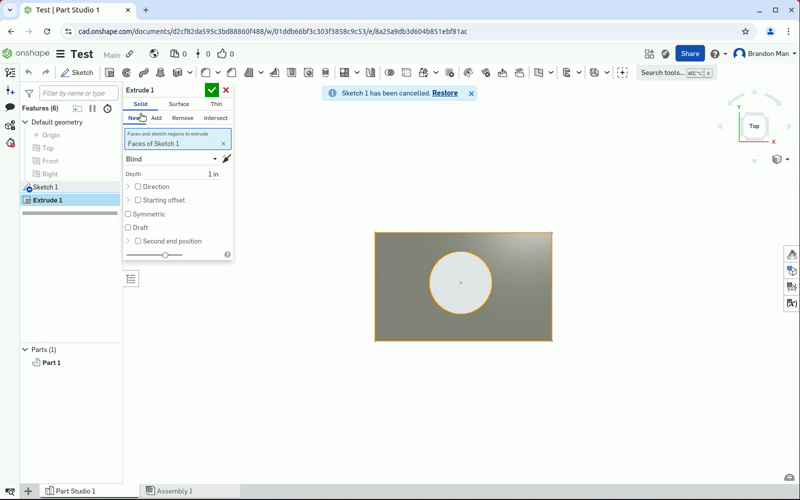
mouse_move(137, 120)
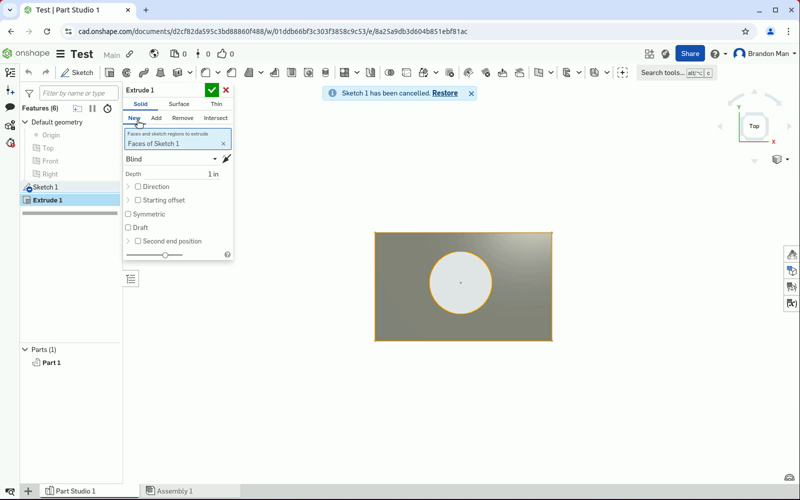
click(137, 120)
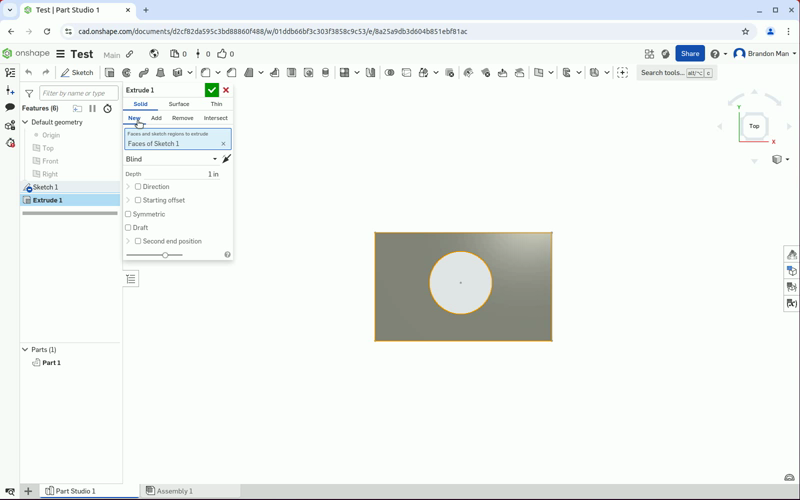
key(tab, 4)
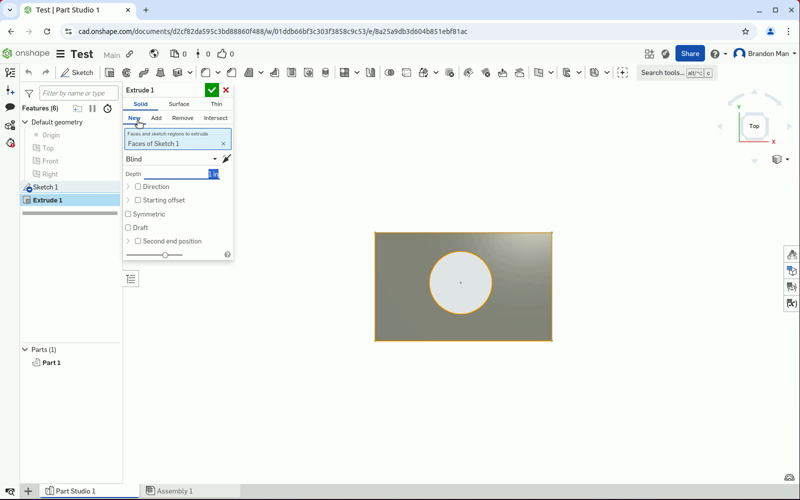
text(10.591)
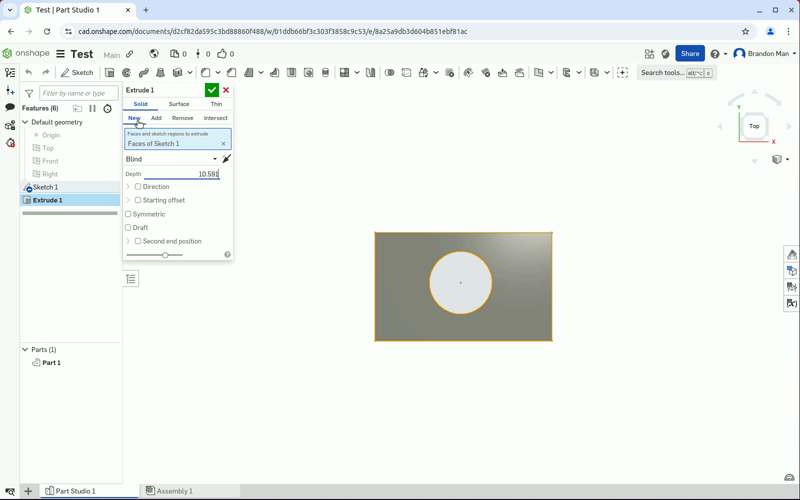
key(enter)
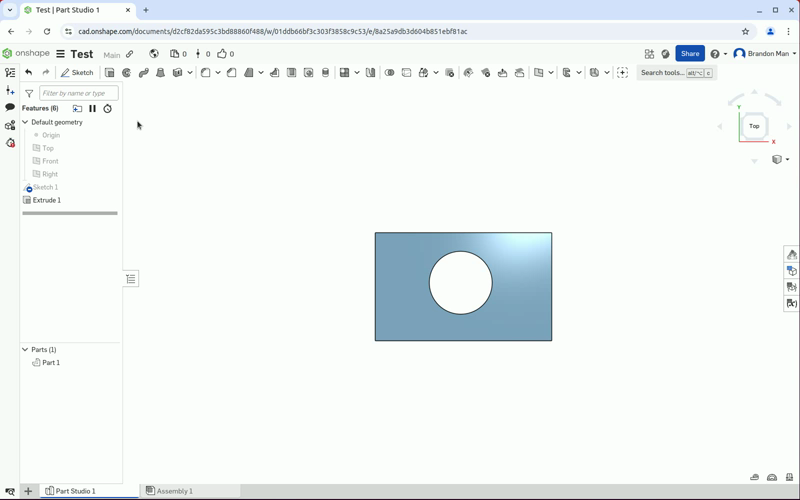
key(shift+h)
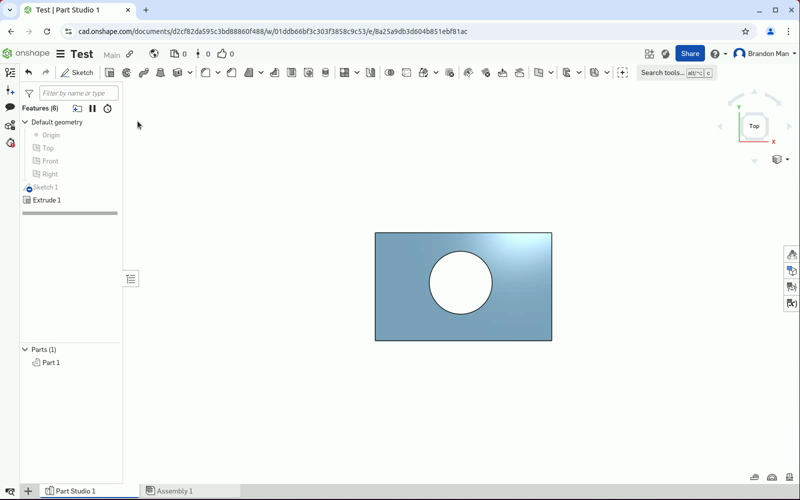
key(shift+h)
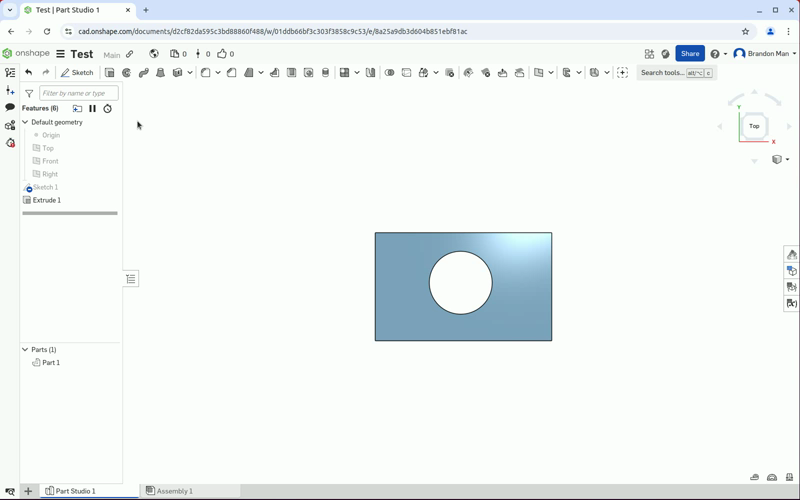
mouse_move(73, 189)
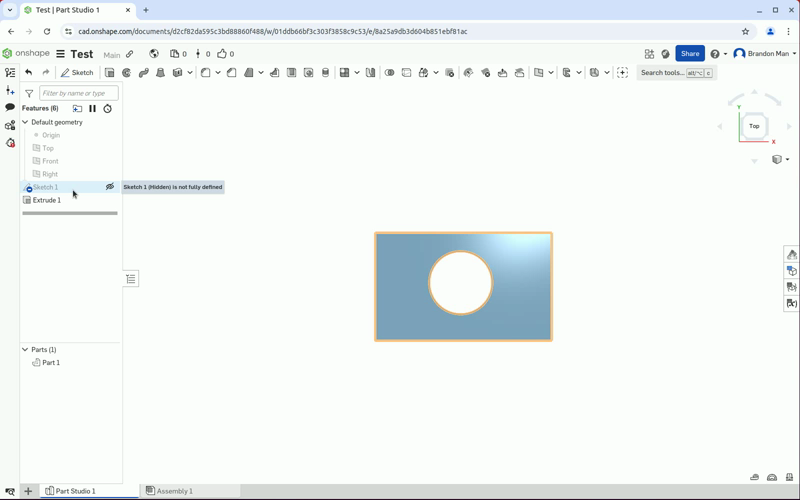
click(73, 189)
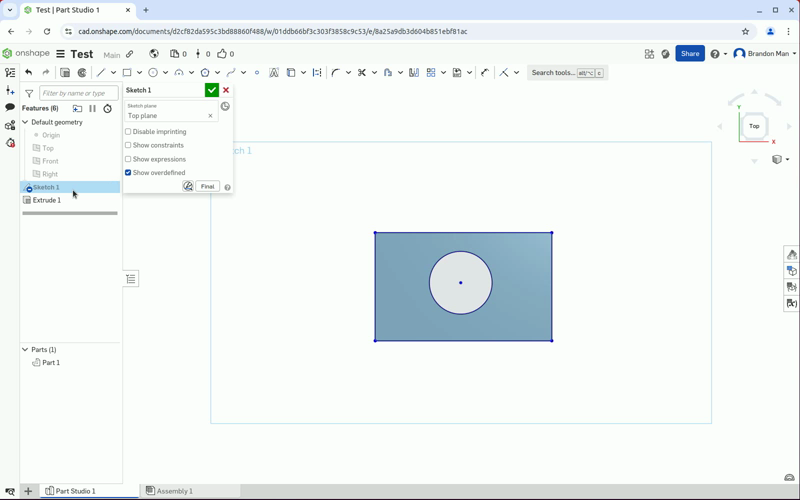
mouse_move(229, 92)
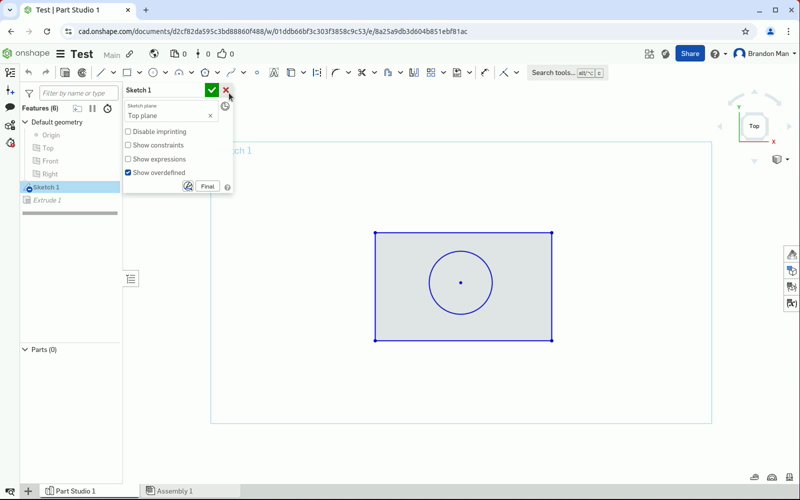
click(229, 92)
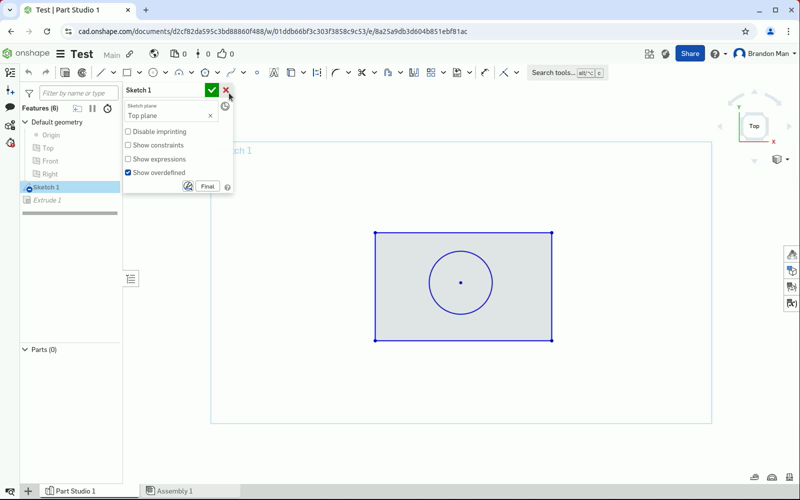
key(shift+s)
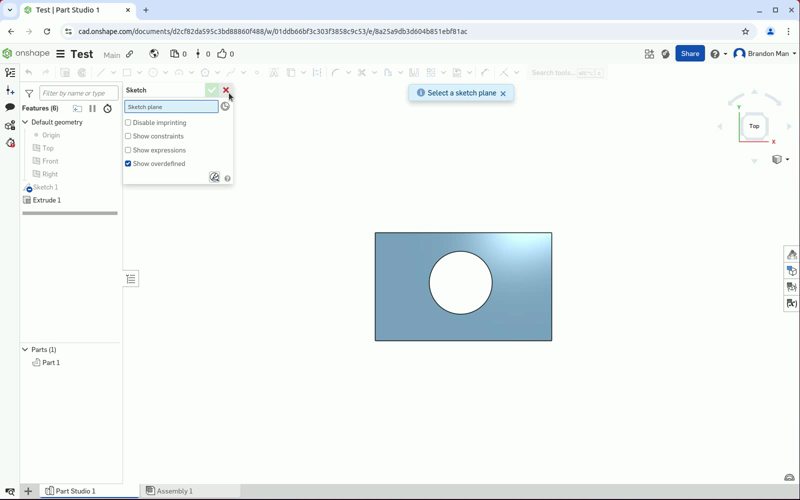
mouse_move(73, 150)
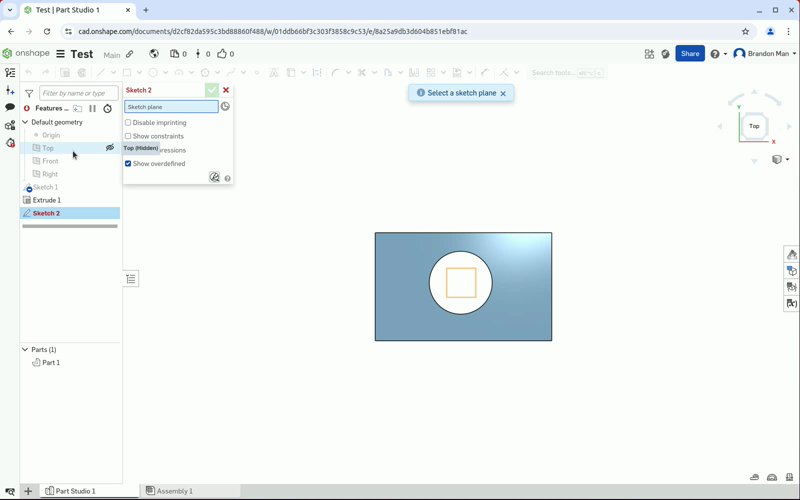
click(73, 150)
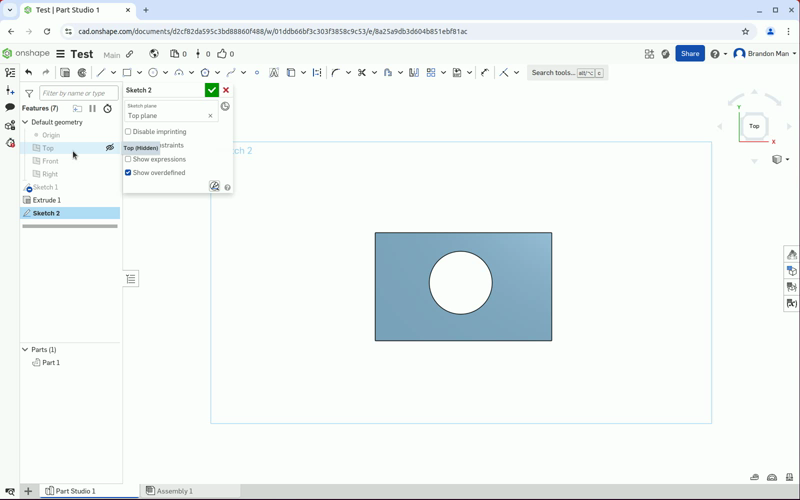
mouse_move(73, 352)
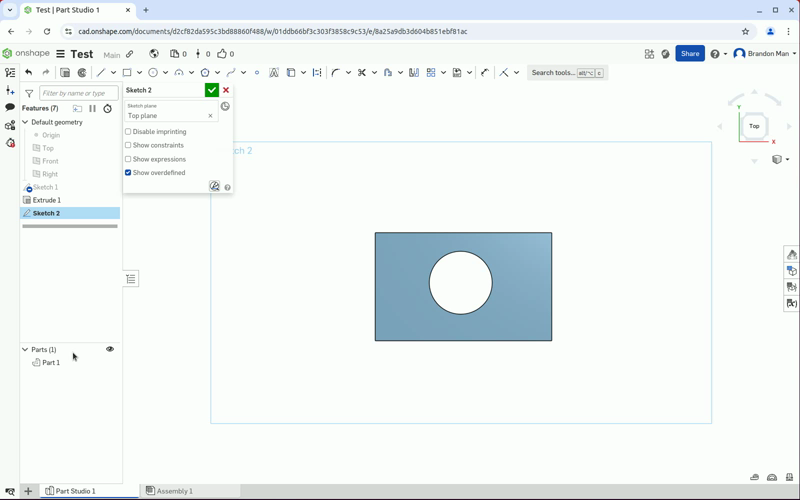
key(y)
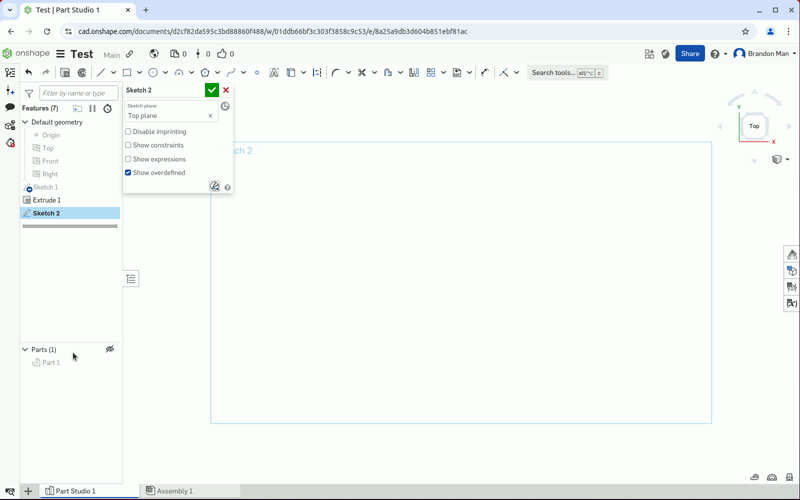
key(c)
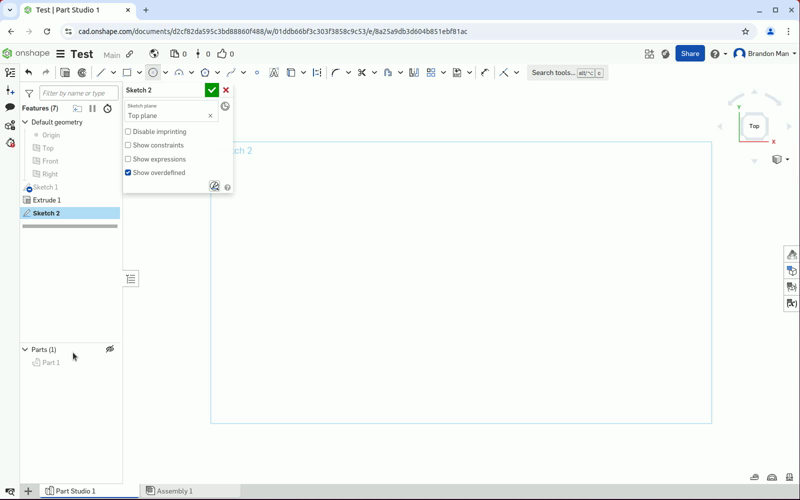
key_down(shift)
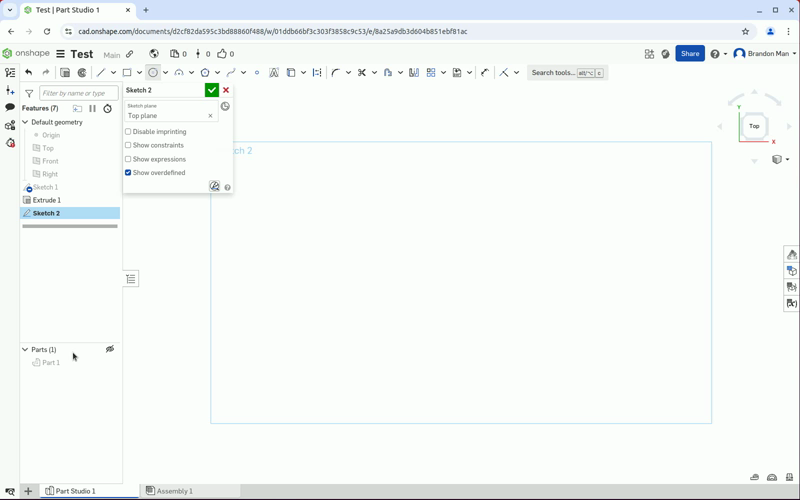
mouse_move(461, 282)
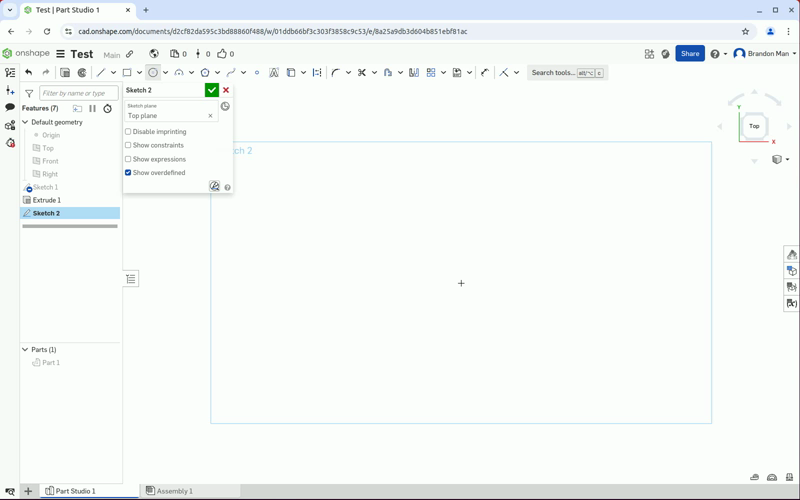
click(461, 282)
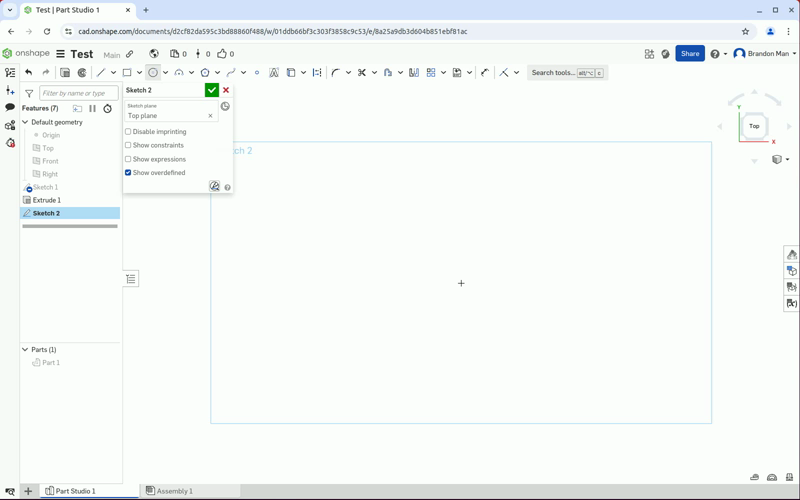
key_up(shift)
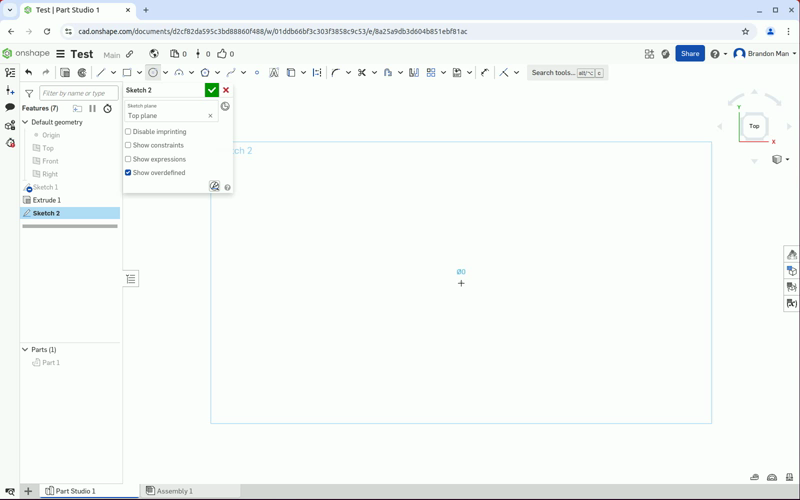
mouse_move(505, 282)
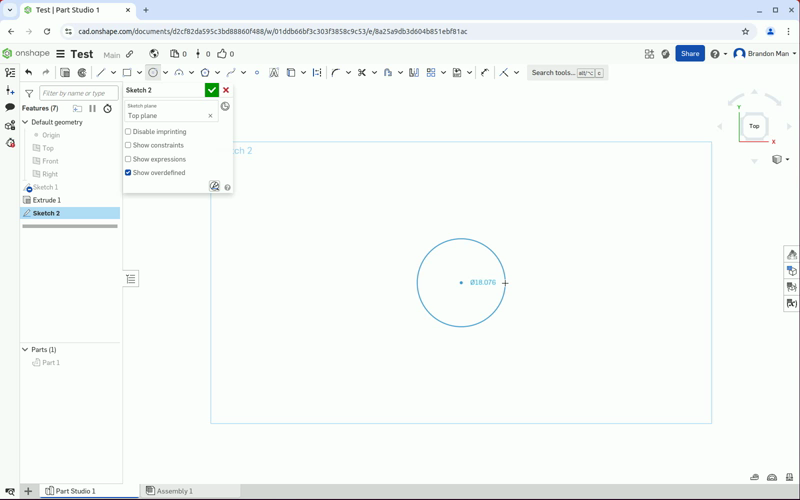
click(505, 282)
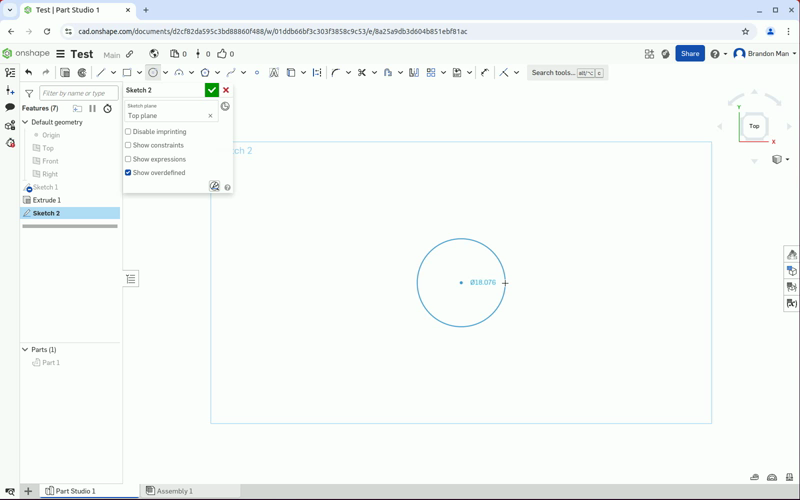
key(esc)
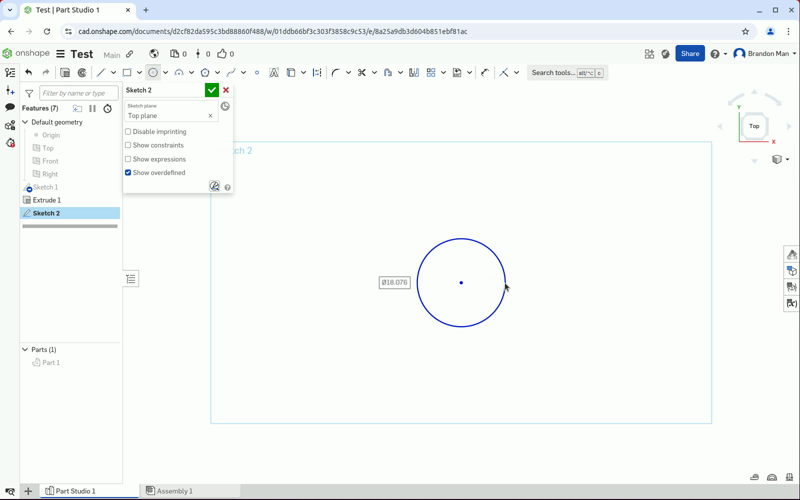
key(c)
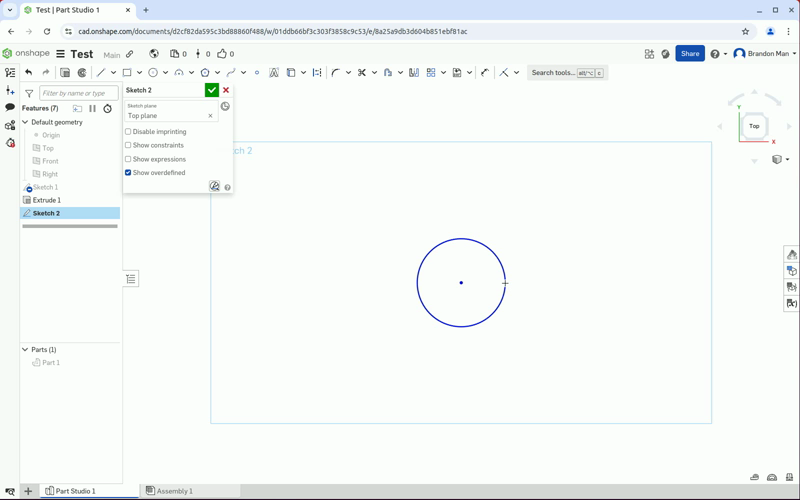
key_down(shift)
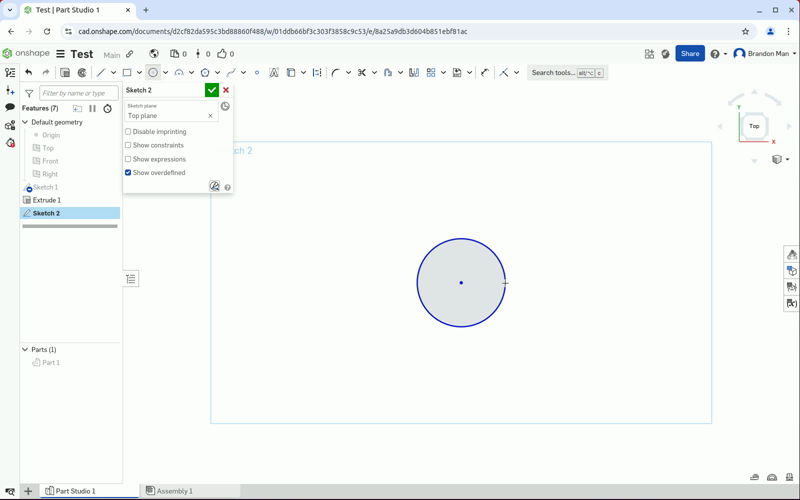
mouse_move(461, 282)
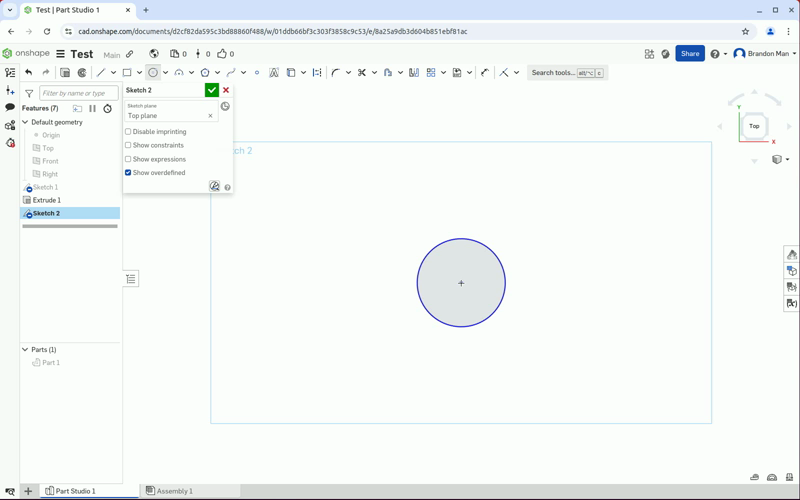
click(461, 282)
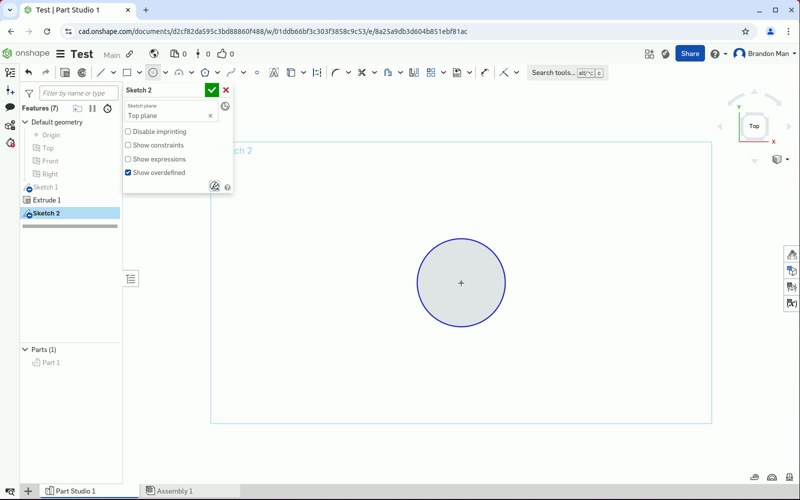
key_up(shift)
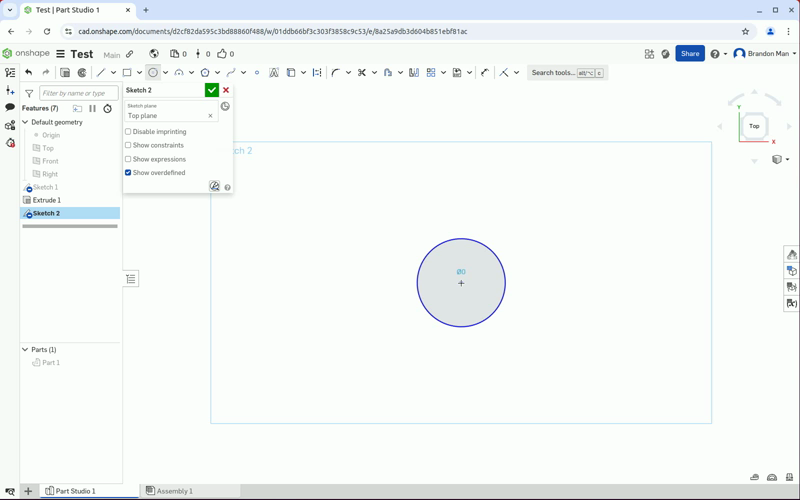
mouse_move(492, 282)
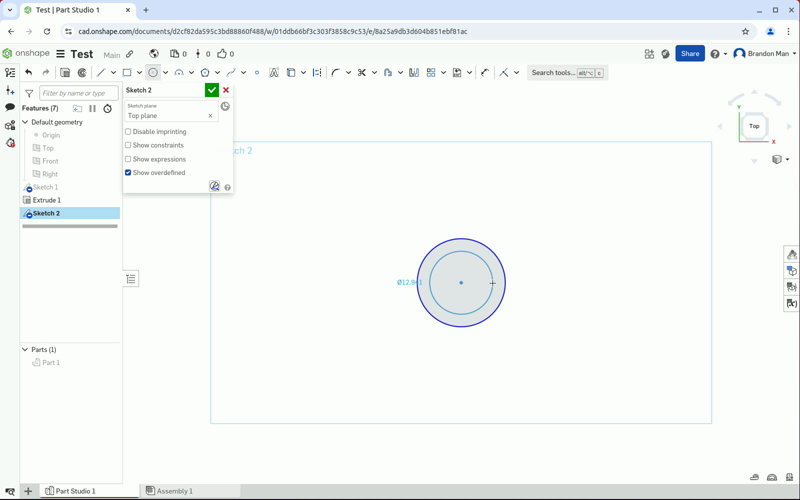
click(492, 282)
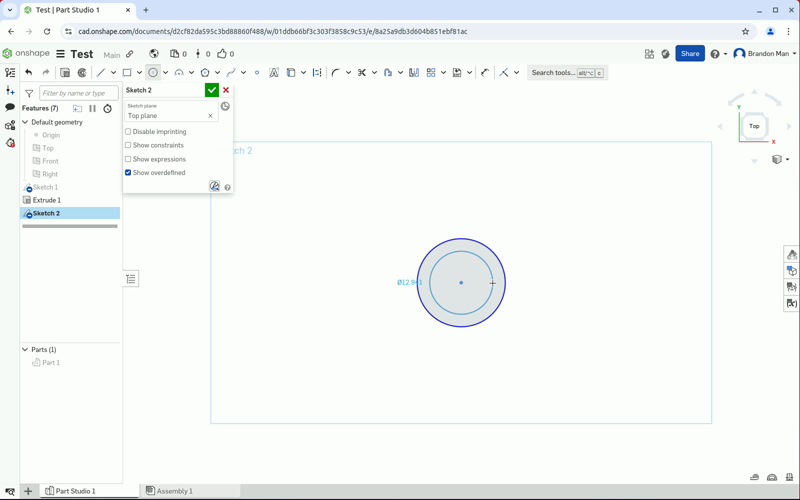
key(esc)
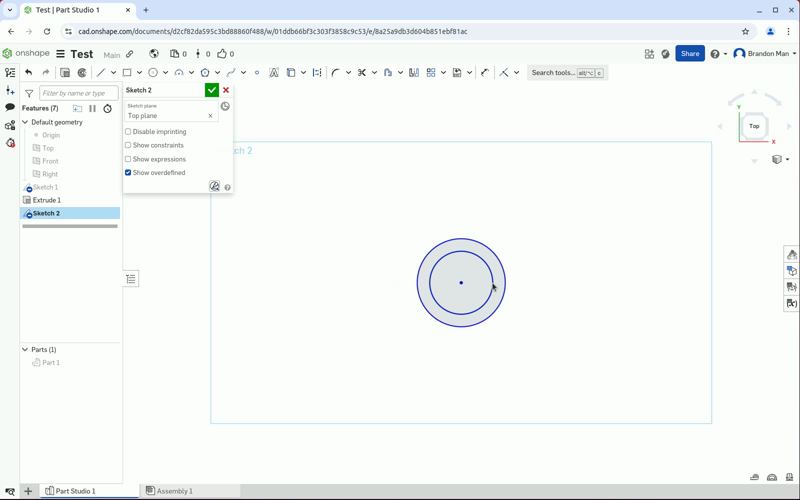
mouse_move(499, 279)
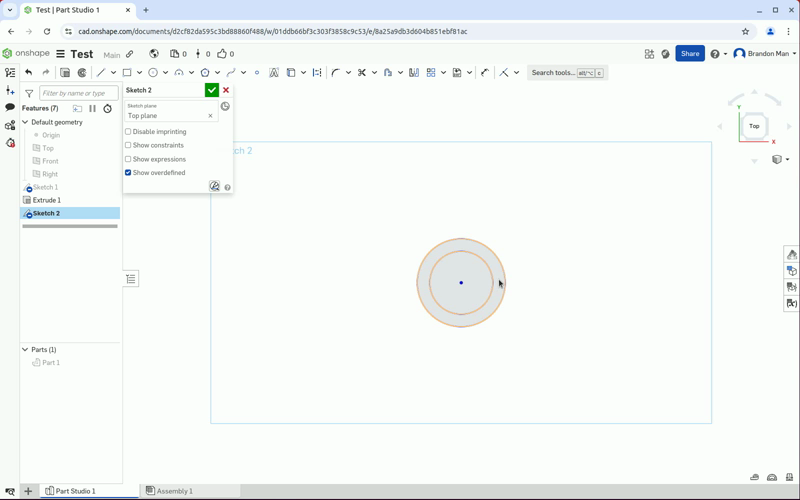
click(499, 279)
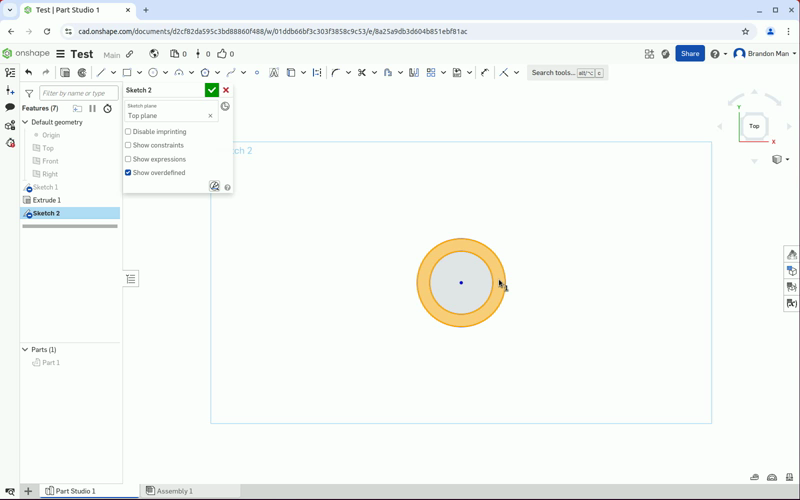
mouse_move(73, 352)
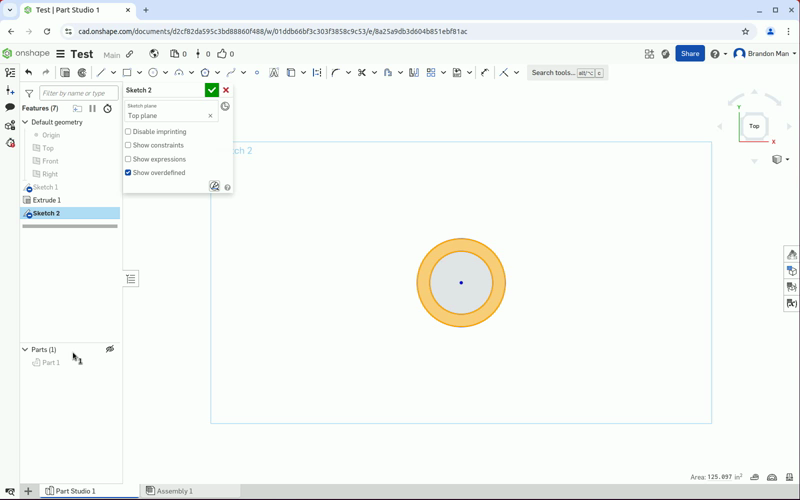
key(shift+y)
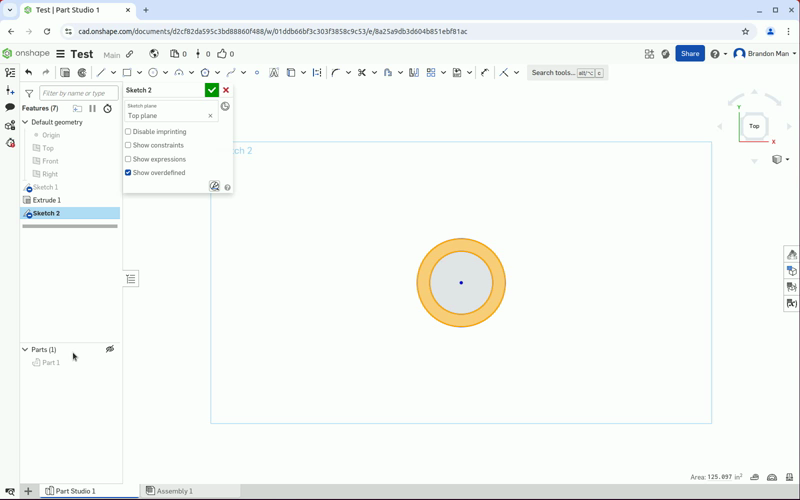
key(shift+e)
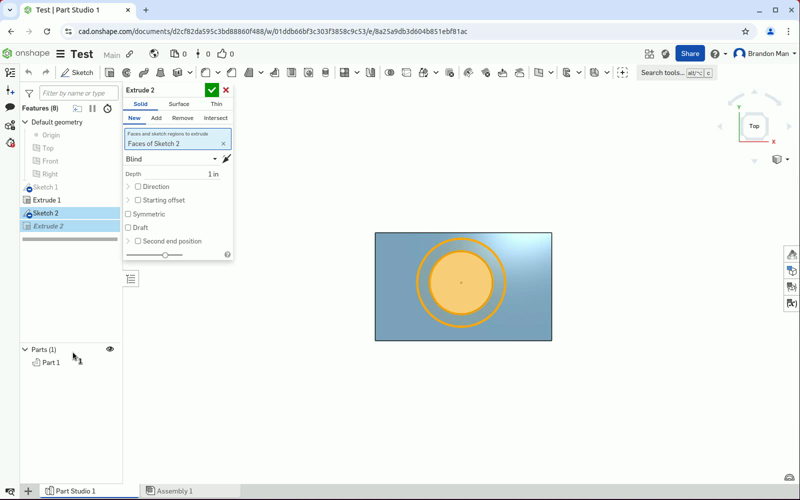
mouse_move(143, 106)
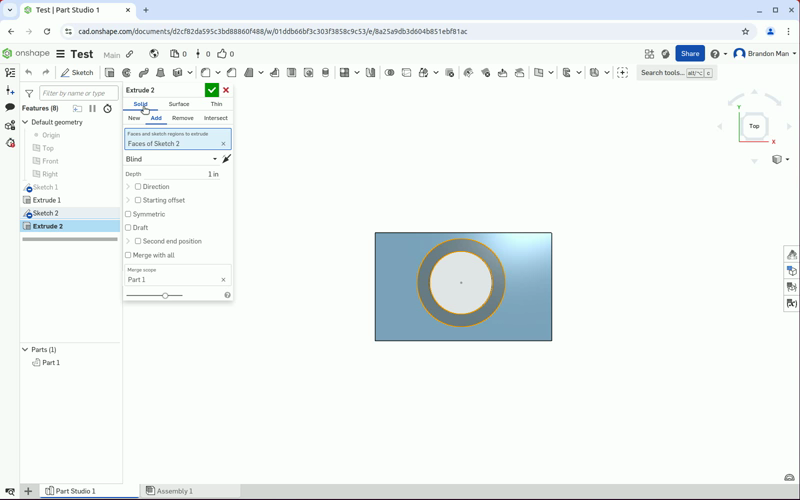
click(143, 106)
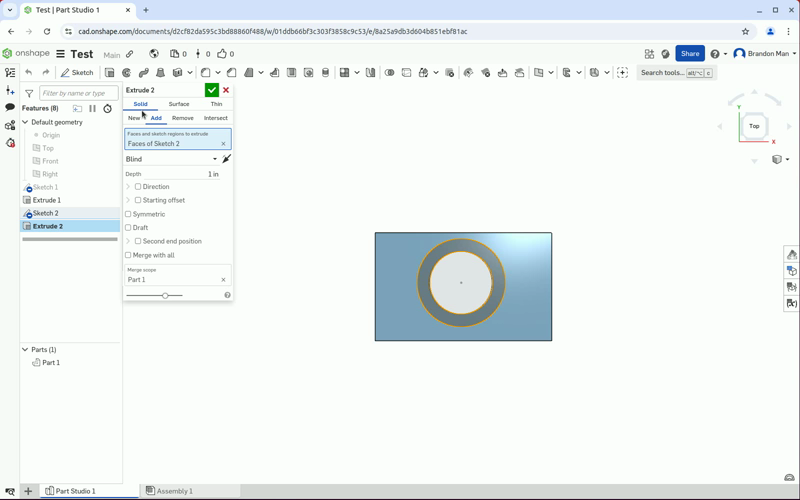
mouse_move(137, 120)
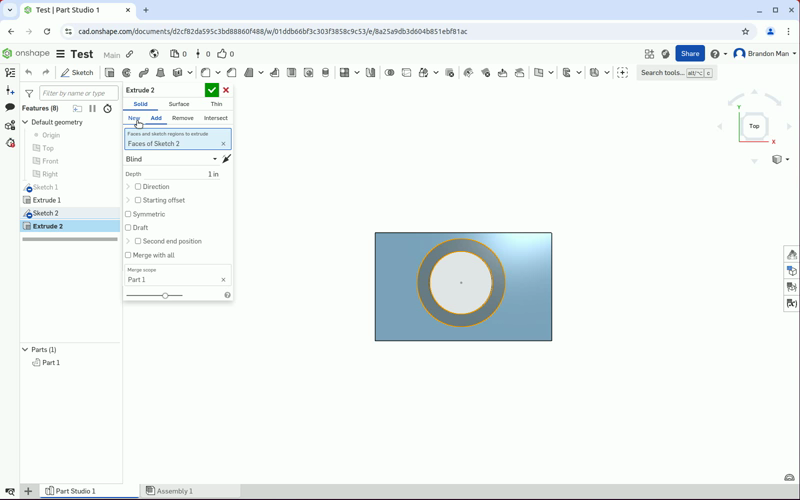
click(137, 120)
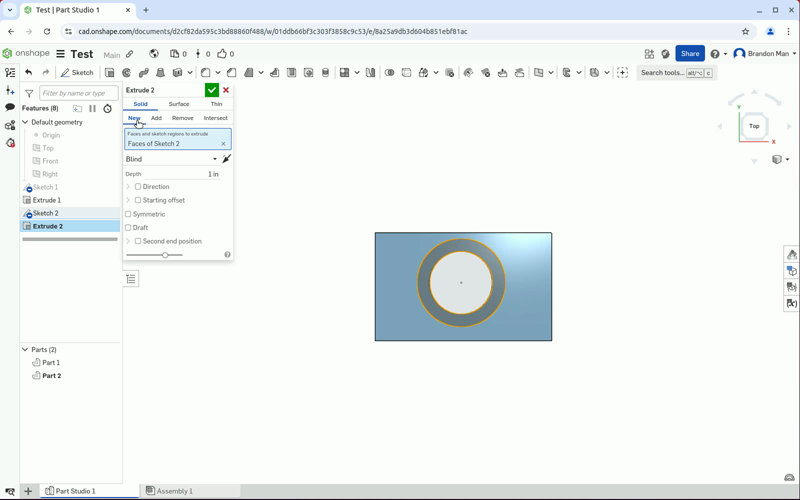
key(tab, 4)
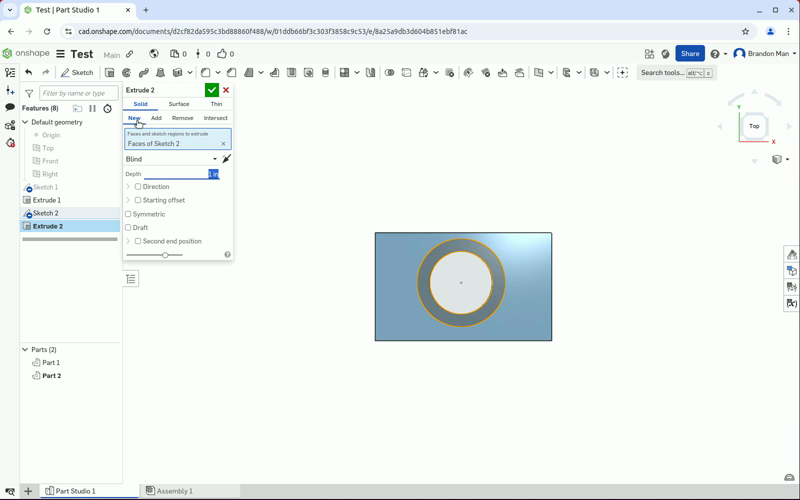
text(23.108)
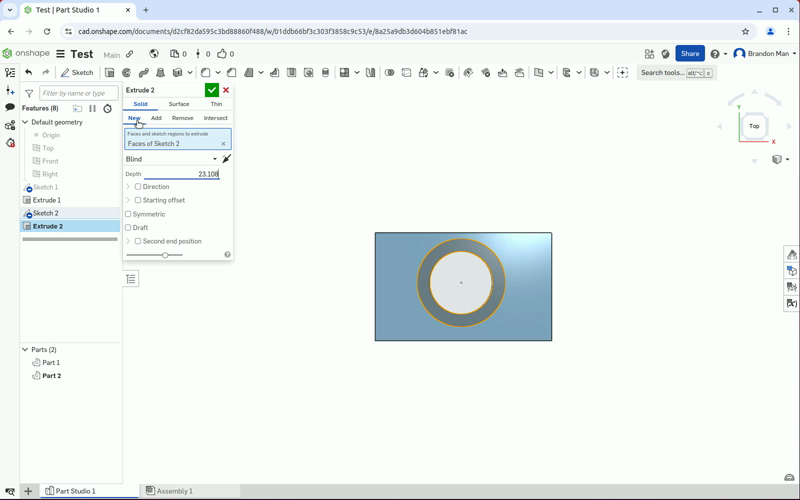
key(enter)
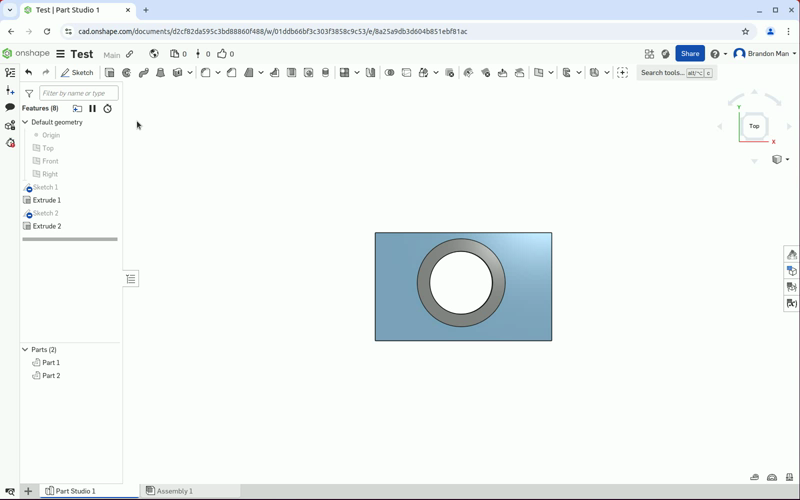
key(shift+h)
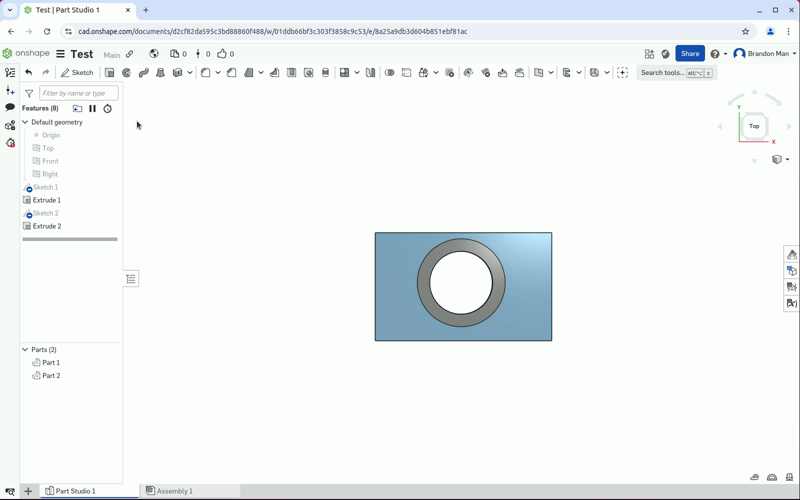
key(shift+h)
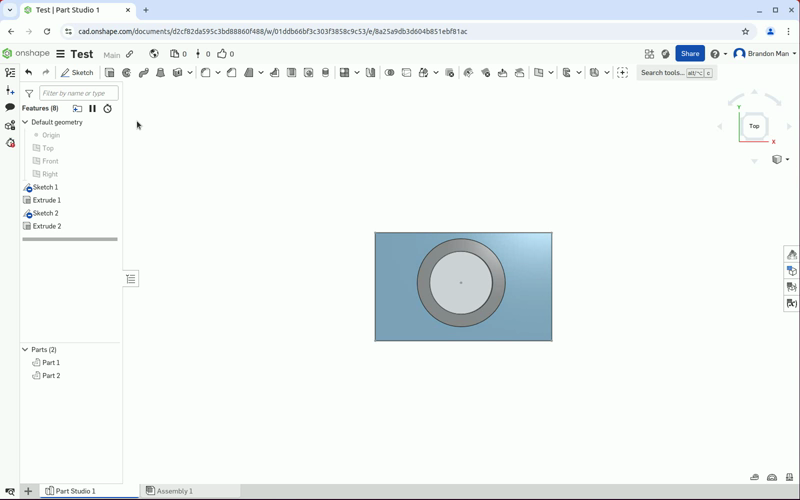
key(shift+7)
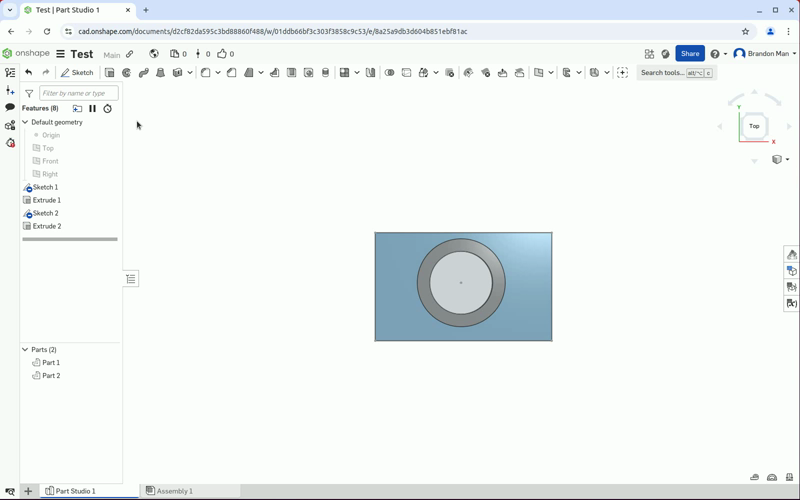
key(up, 3)
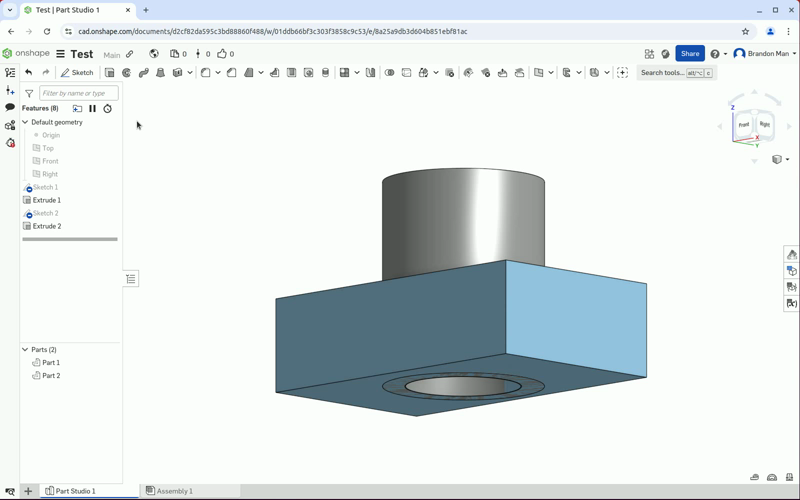
key(left, 3)
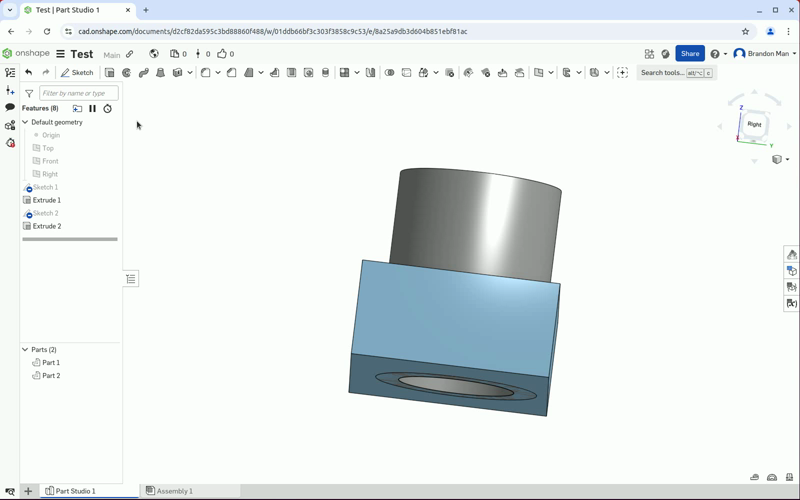
key(right, 3)
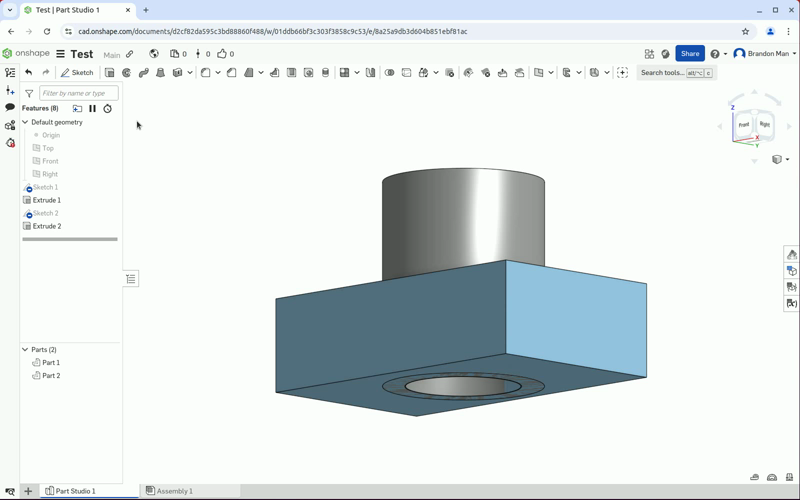
key(down, 3)
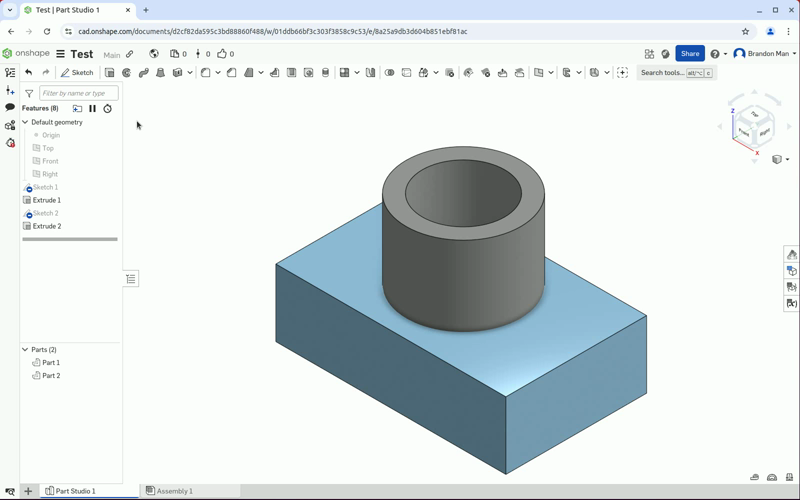
mouse_move(73, 189)
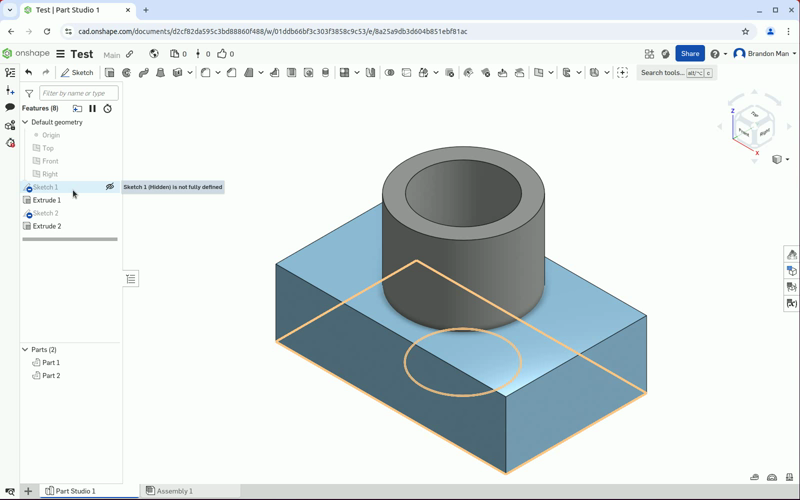
click(73, 189)